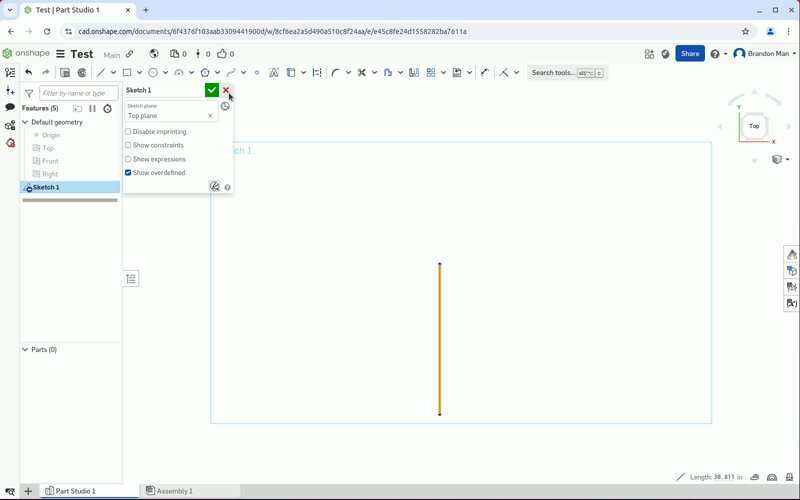
key(shift+h)
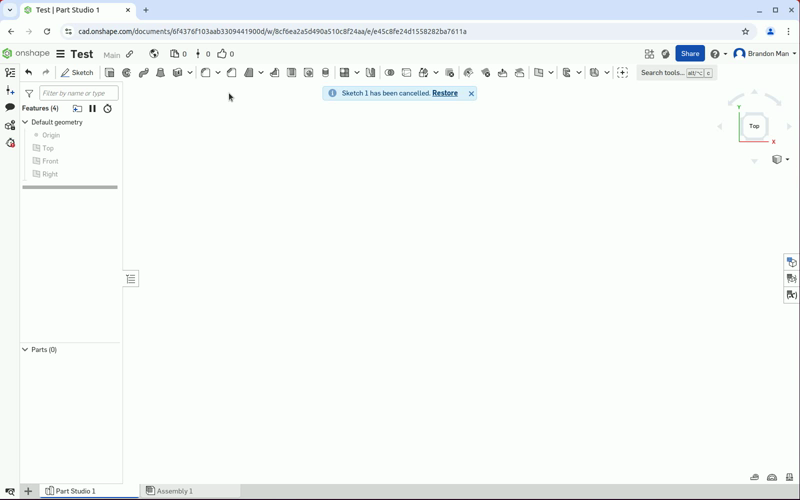
mouse_move(73, 352)
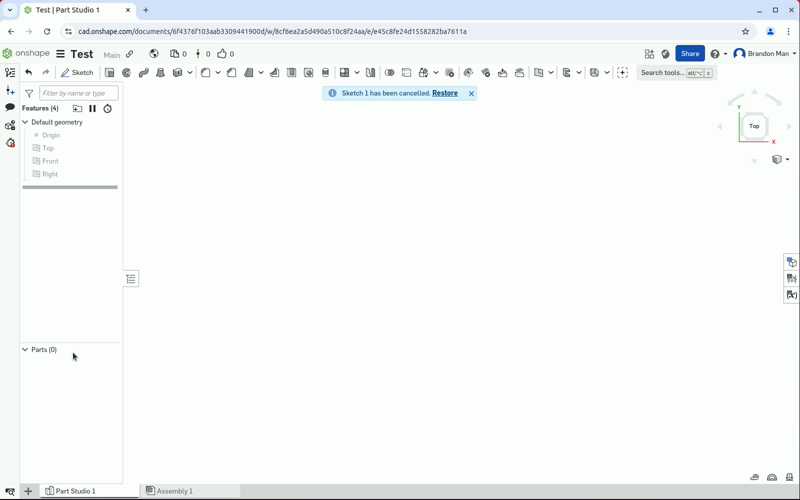
key(y)
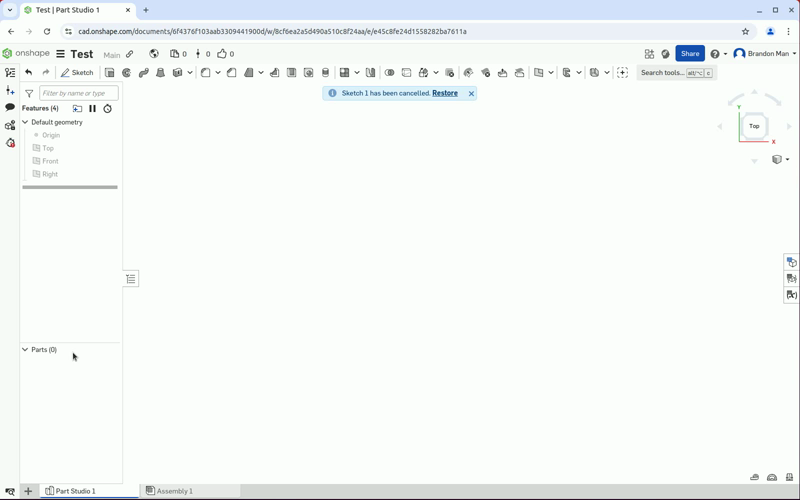
key(shift+p)
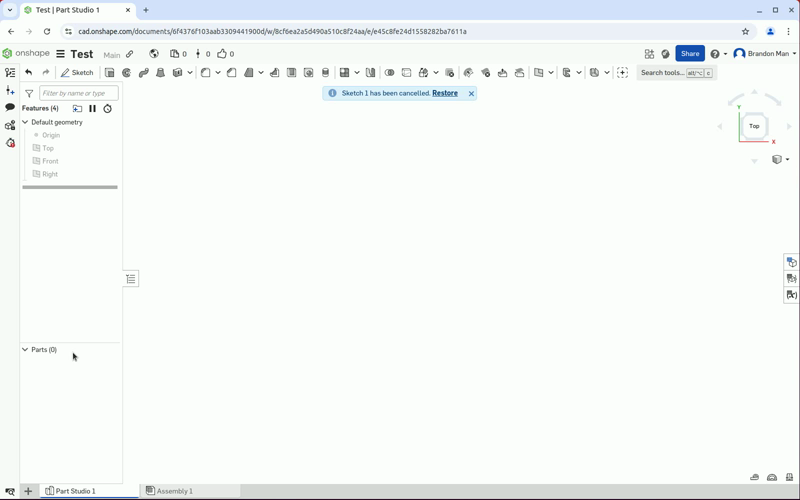
key(space)
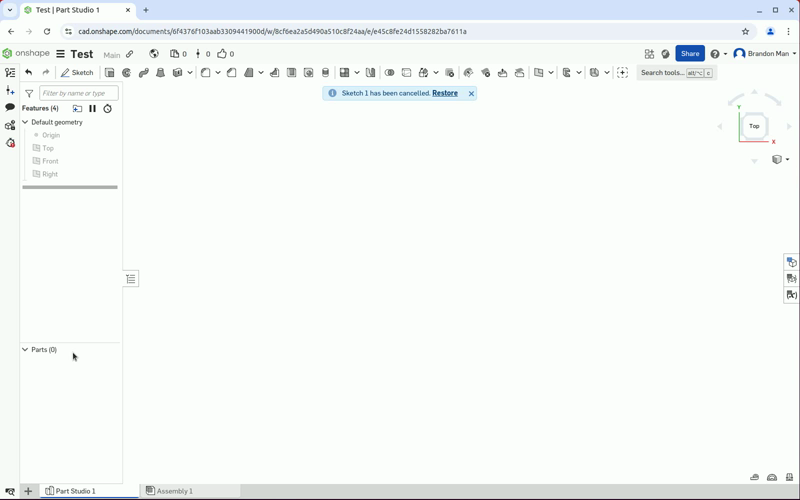
key_down(shift)
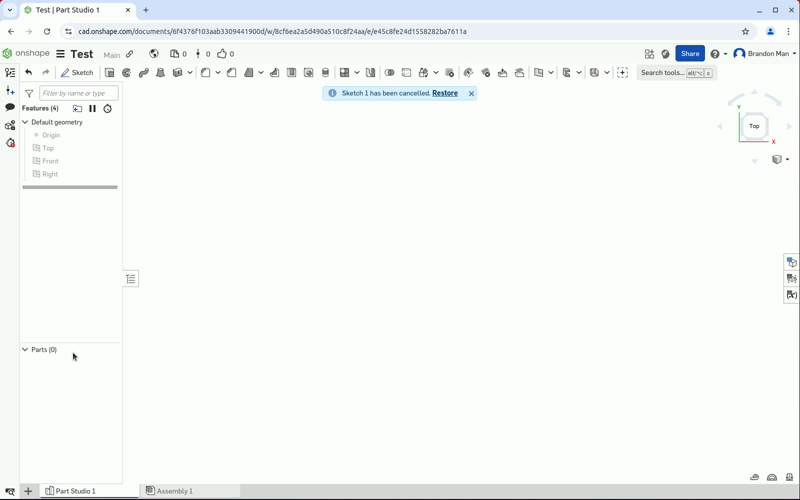
key(up)
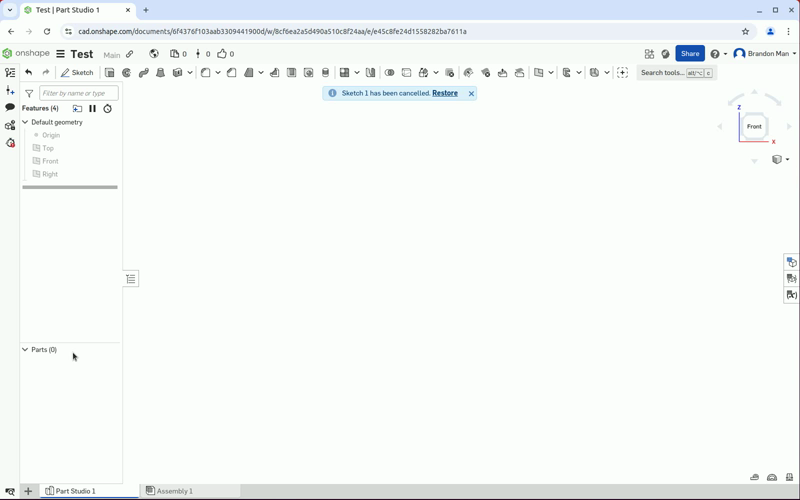
key_up(shift)
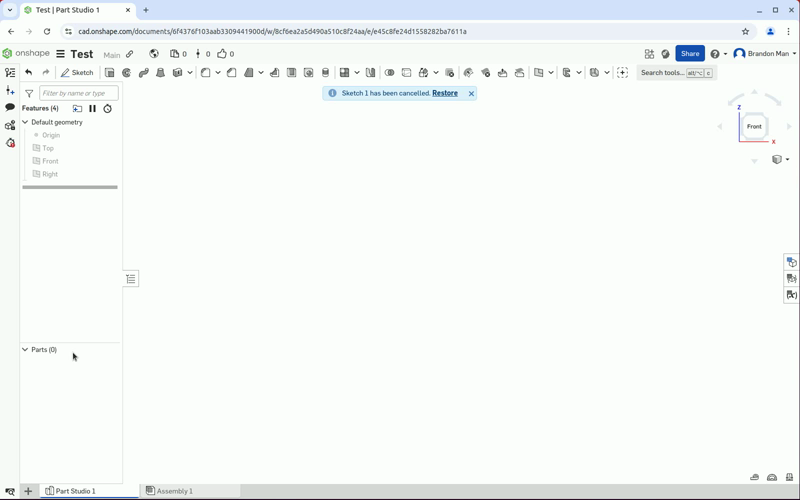
mouse_move(73, 352)
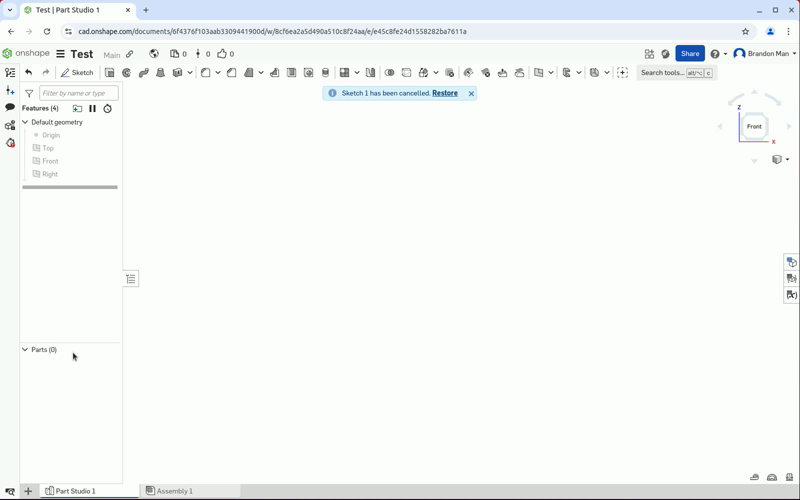
key(shift+y)
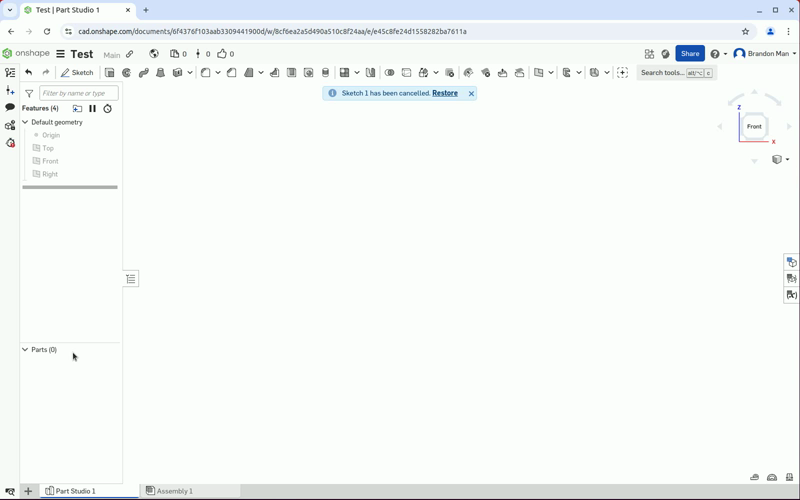
key(shift+s)
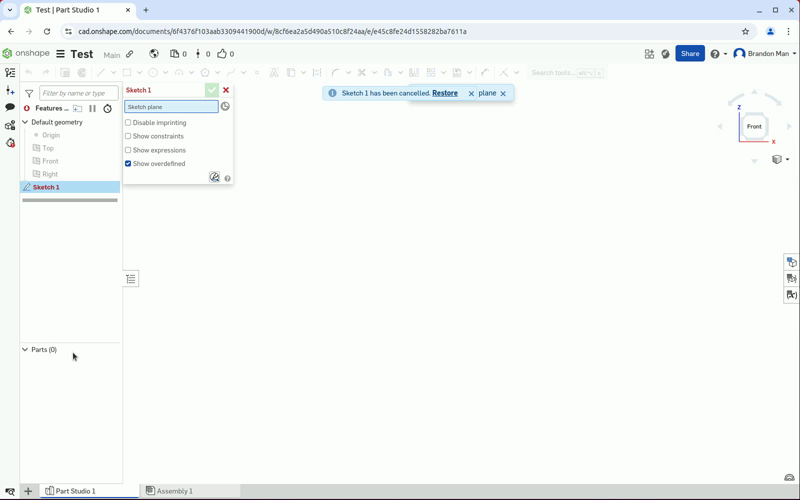
mouse_move(73, 163)
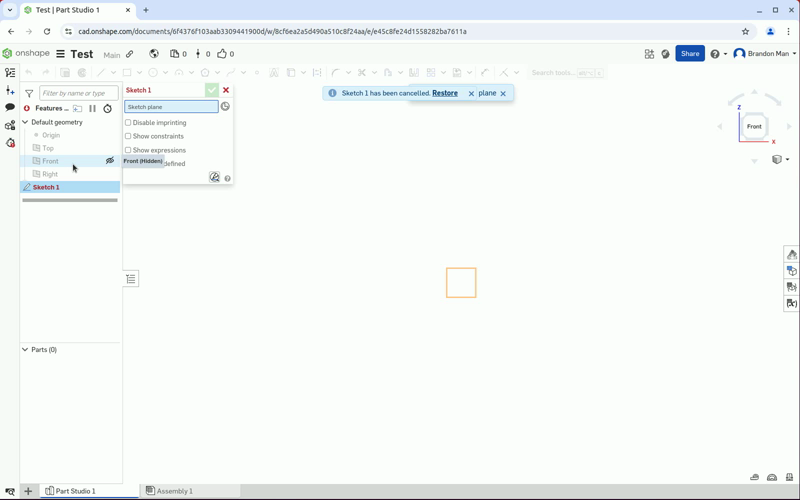
click(73, 163)
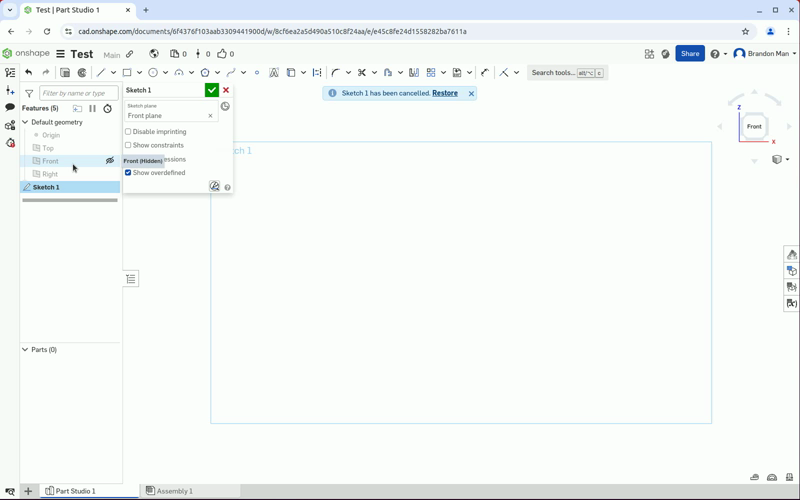
mouse_move(73, 352)
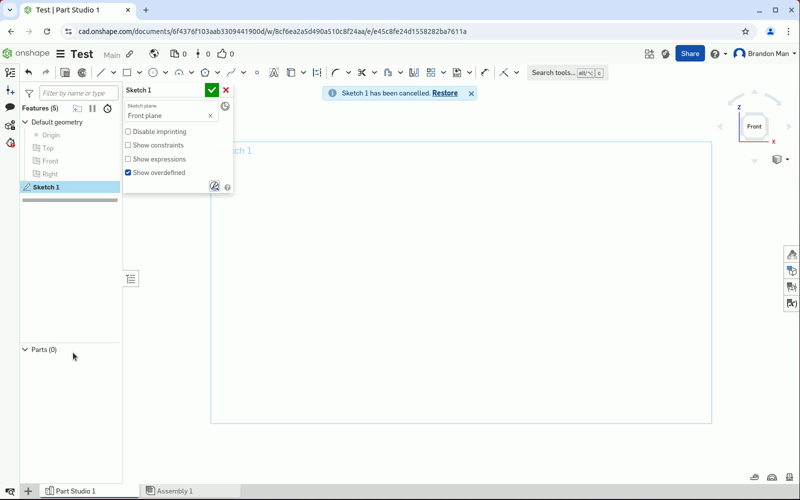
key(y)
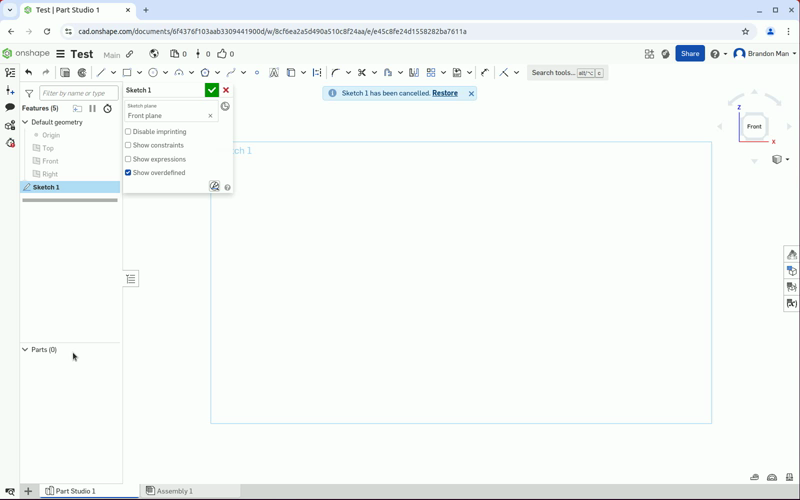
key(l)
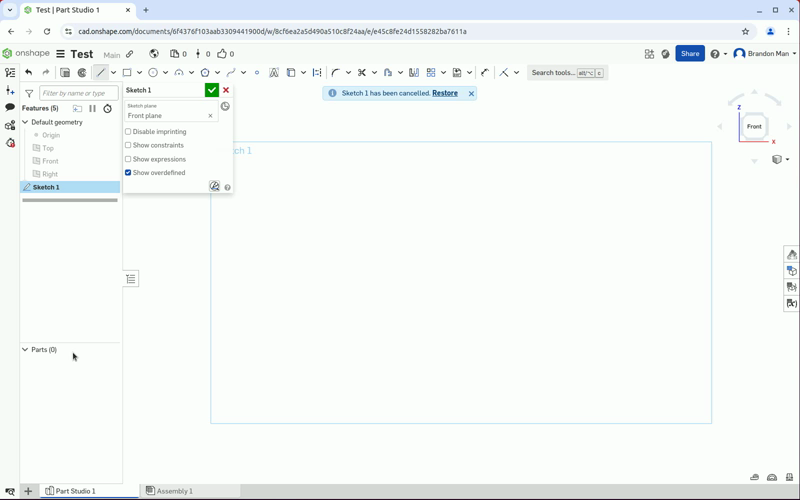
key_down(shift)
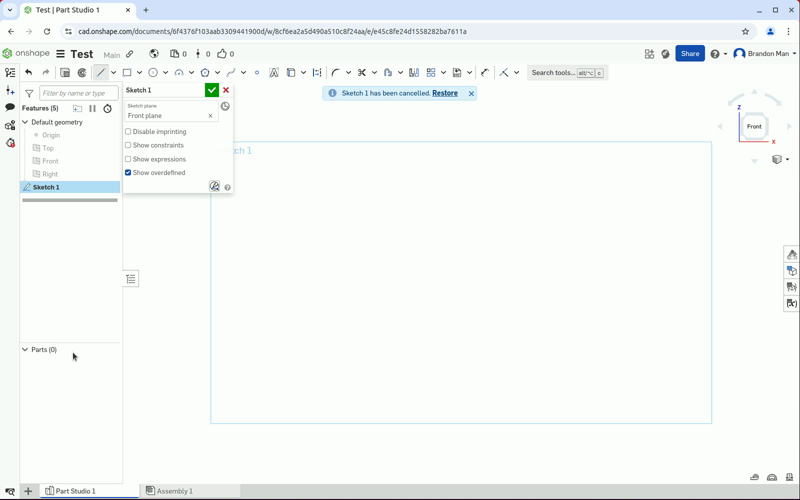
mouse_move(348, 387)
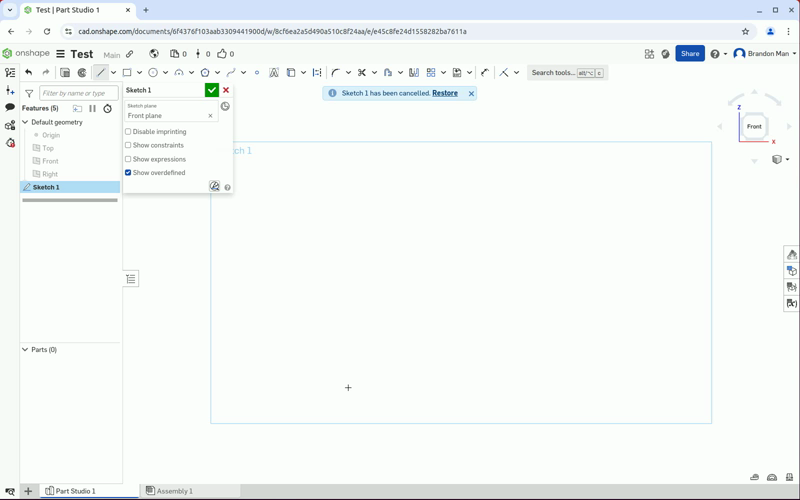
click(348, 387)
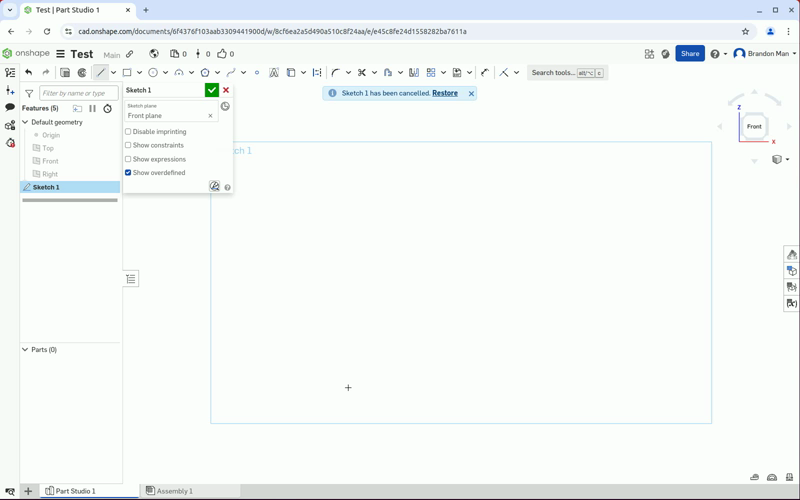
key_up(shift)
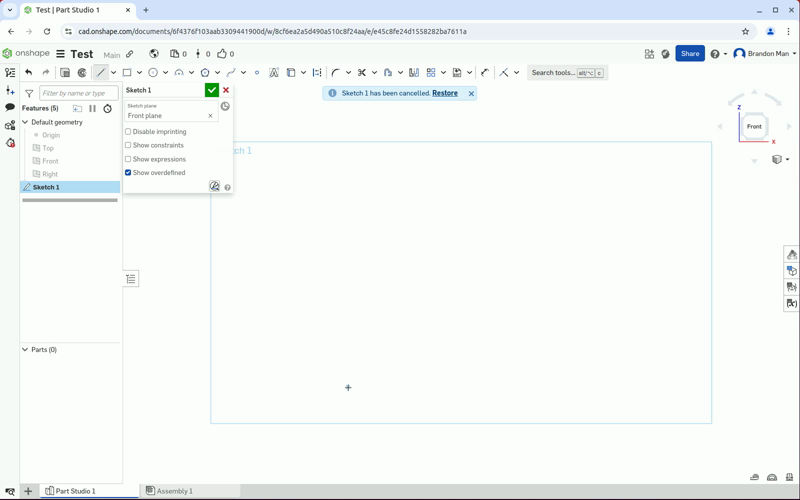
key_down(shift)
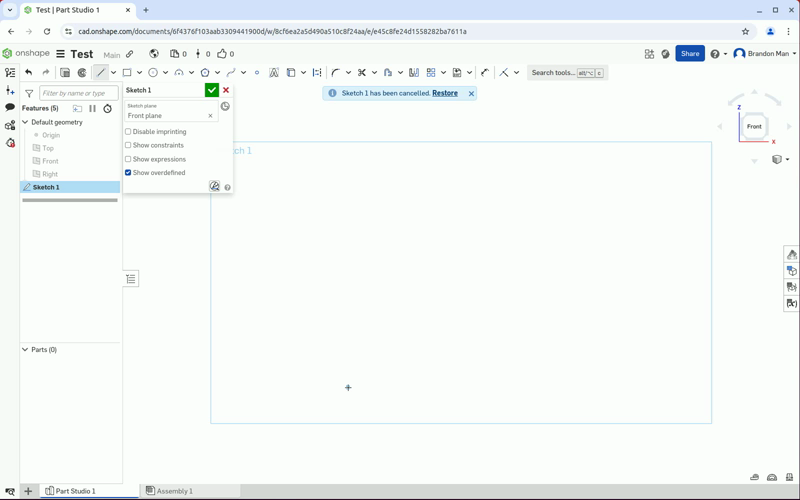
mouse_move(572, 387)
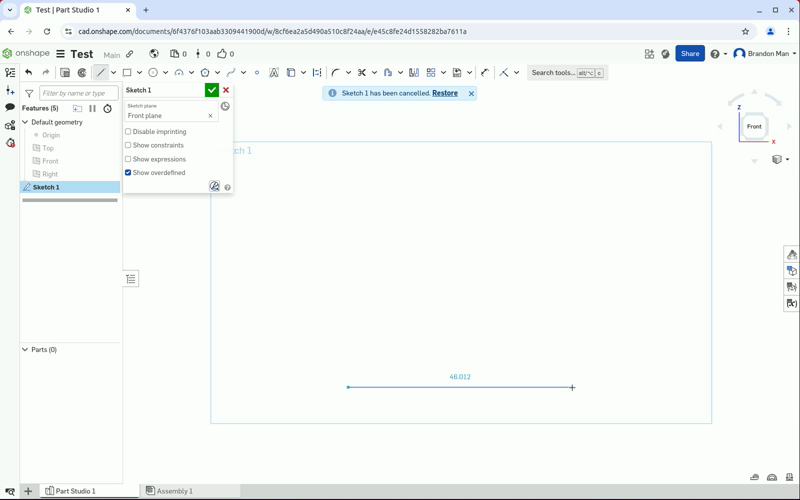
click(572, 387)
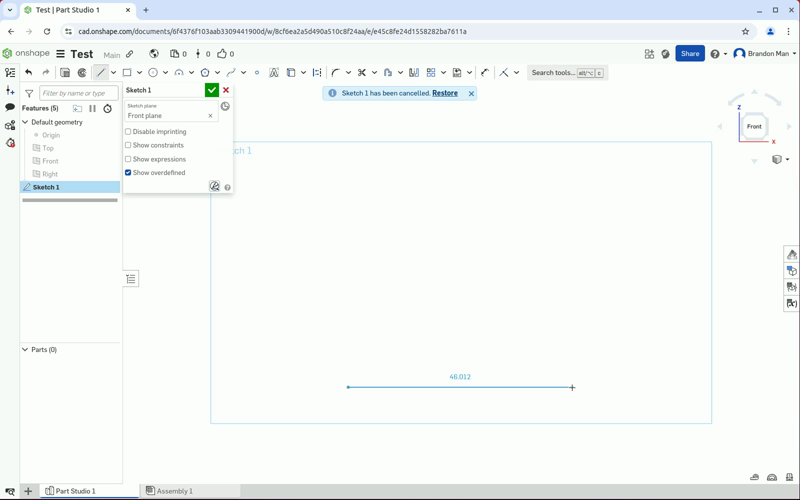
key_up(shift)
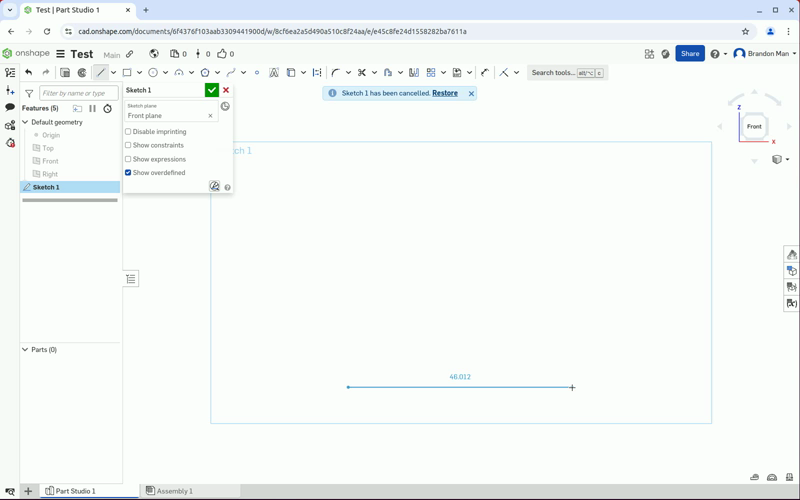
key_down(shift)
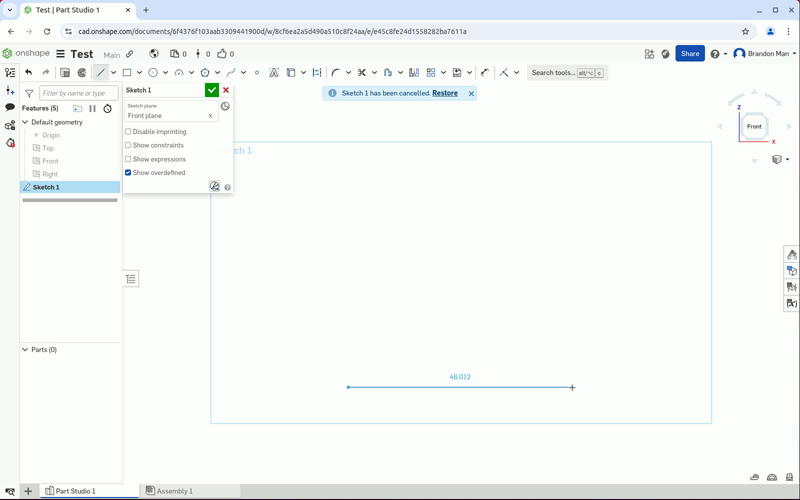
mouse_move(572, 179)
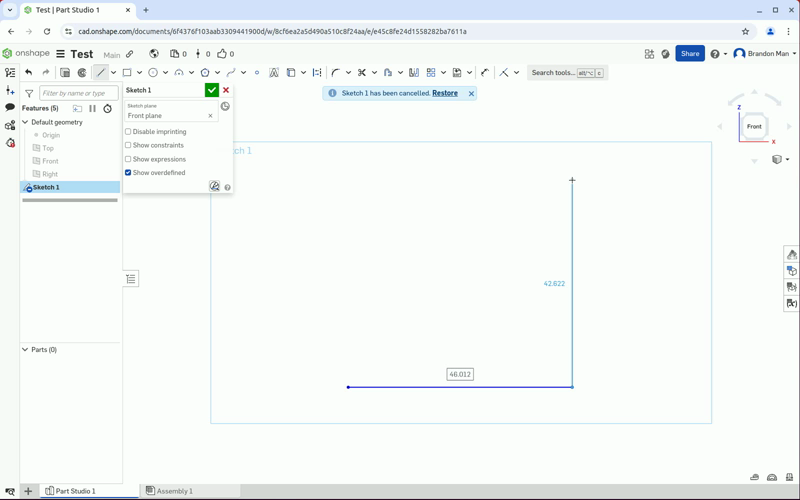
click(572, 179)
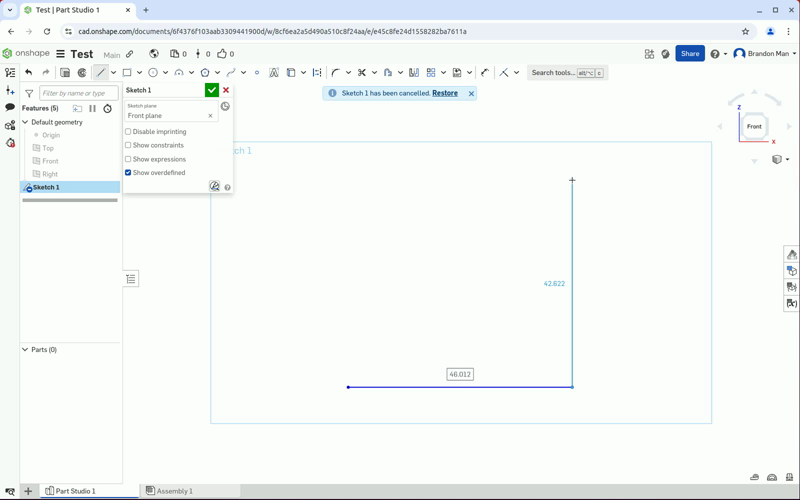
key_up(shift)
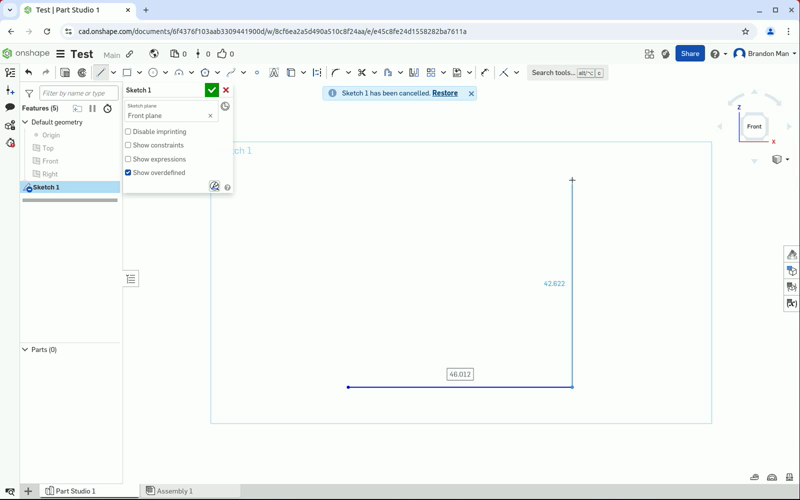
key_down(shift)
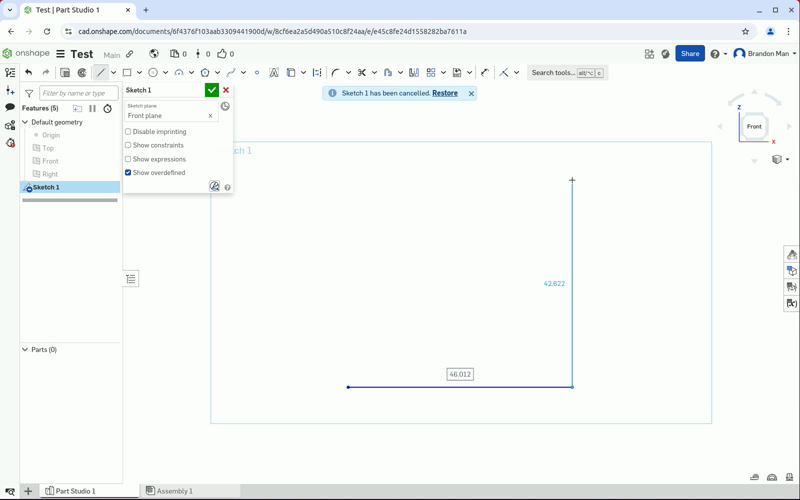
mouse_move(348, 179)
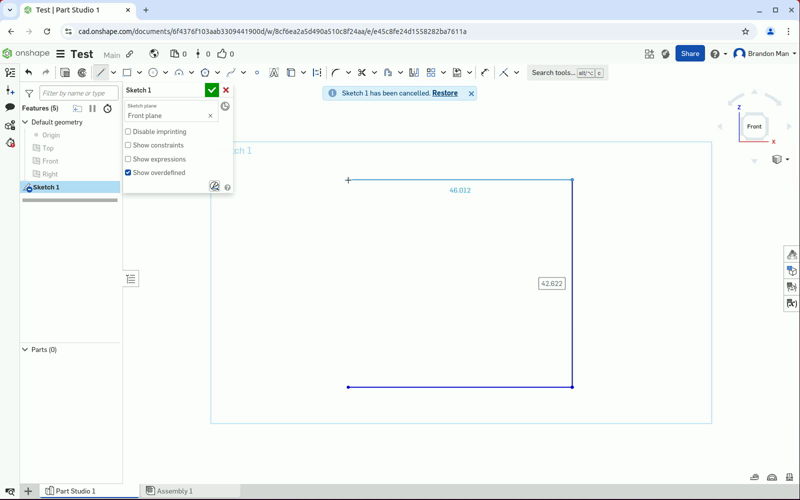
click(348, 179)
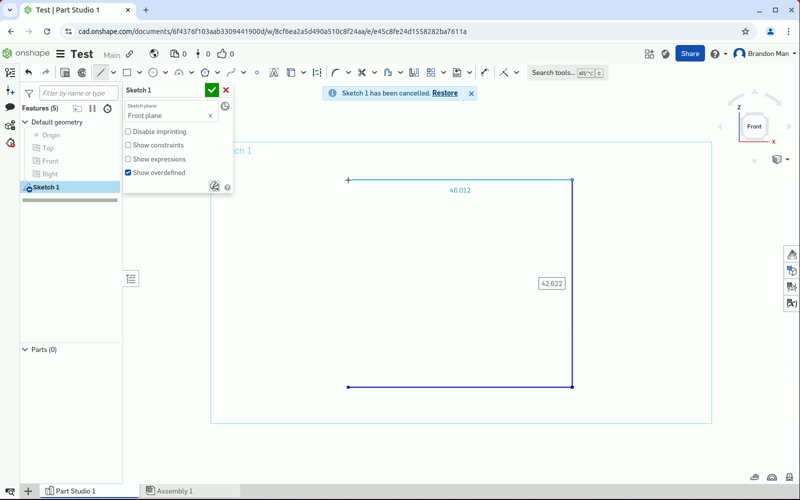
key_up(shift)
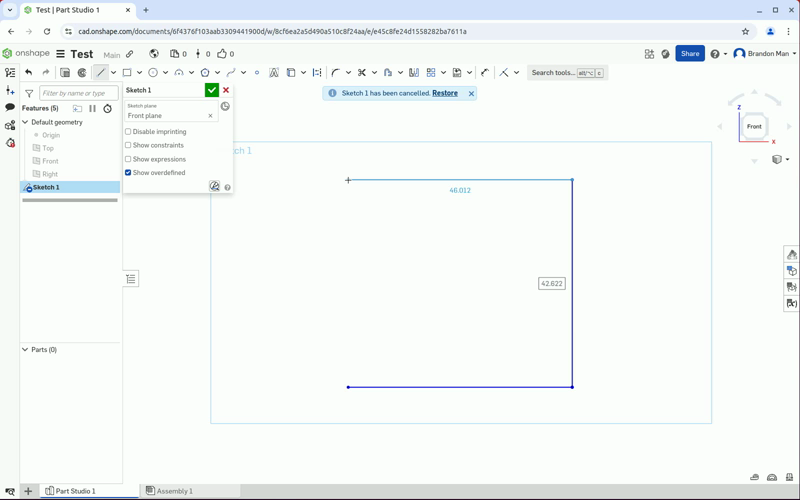
key_down(shift)
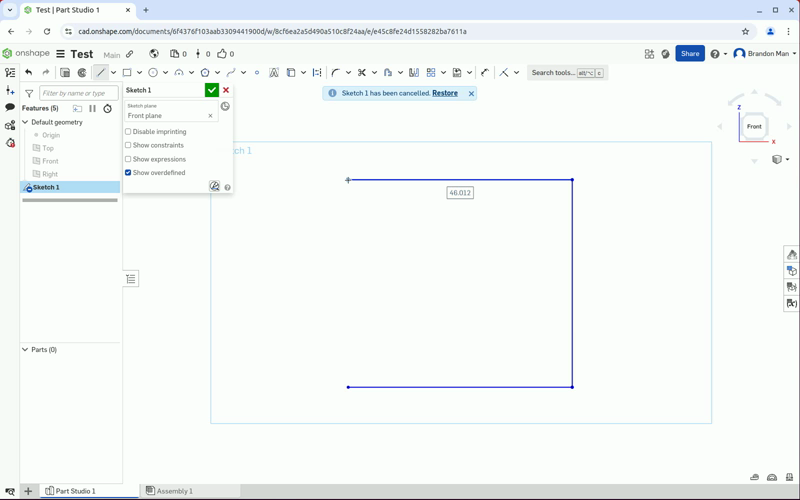
mouse_move(348, 387)
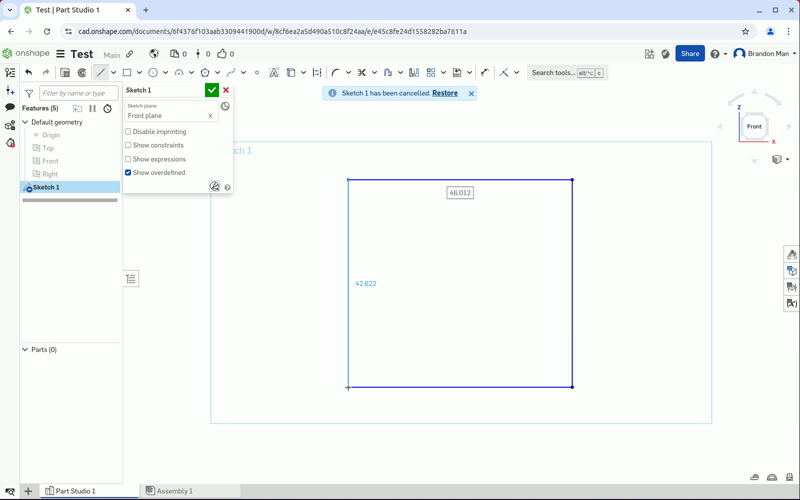
key_up(shift)
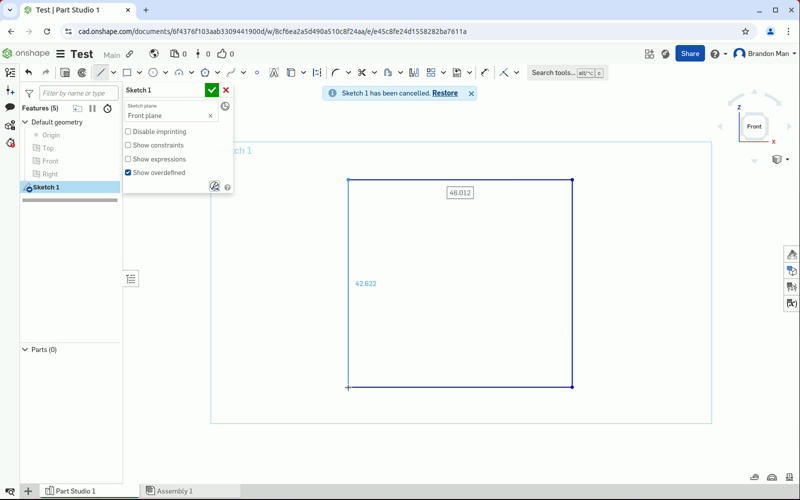
click(348, 387)
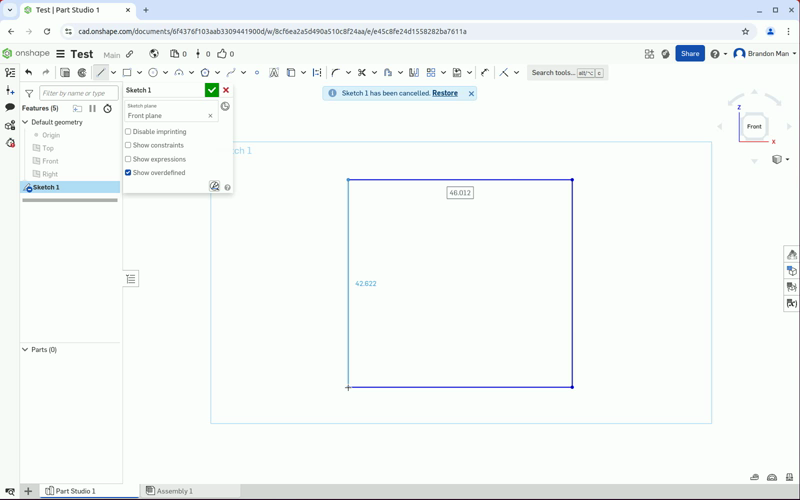
key(esc)
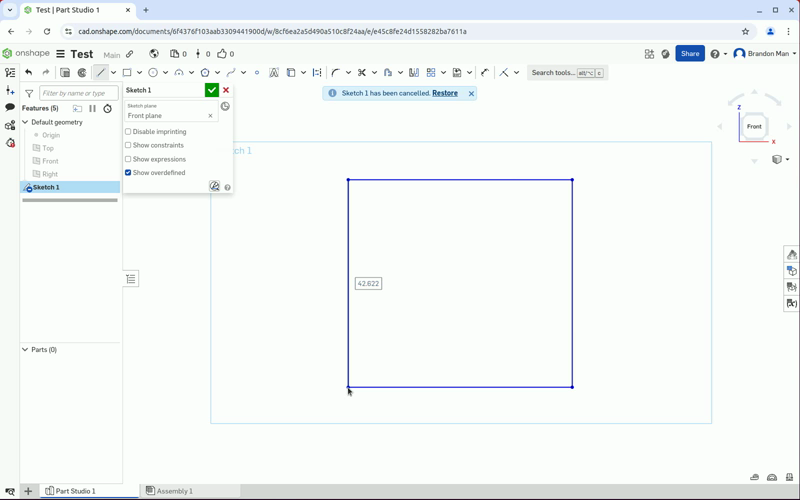
mouse_move(416, 283)
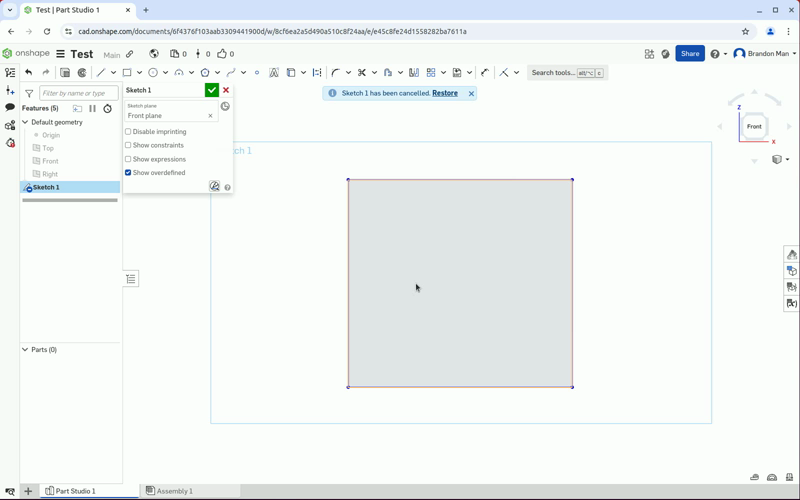
click(416, 283)
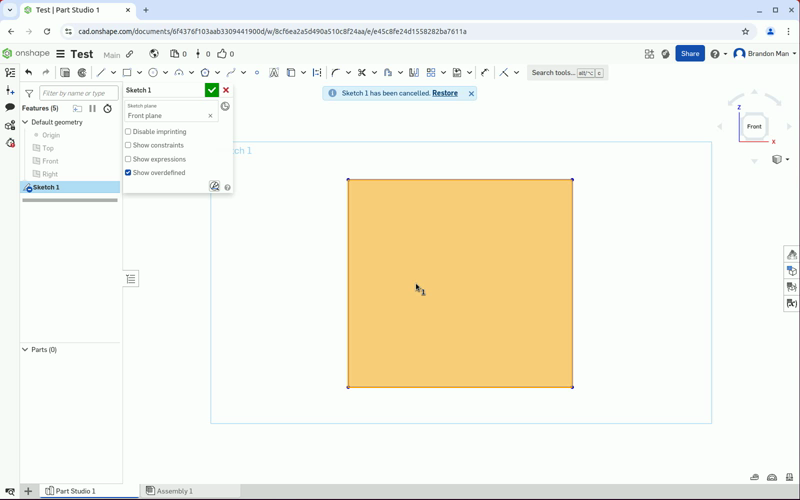
mouse_move(73, 352)
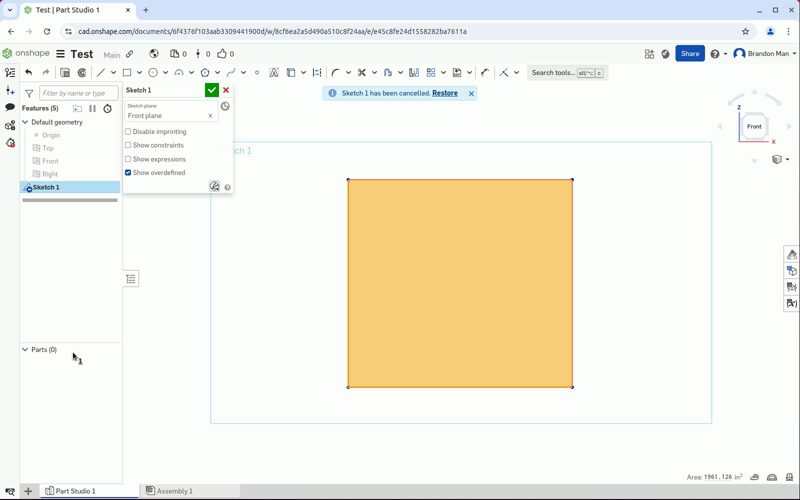
key(shift+y)
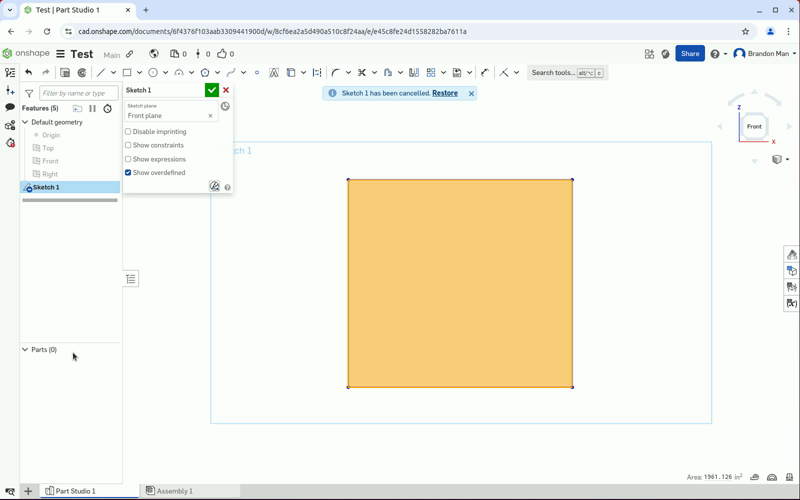
key(shift+e)
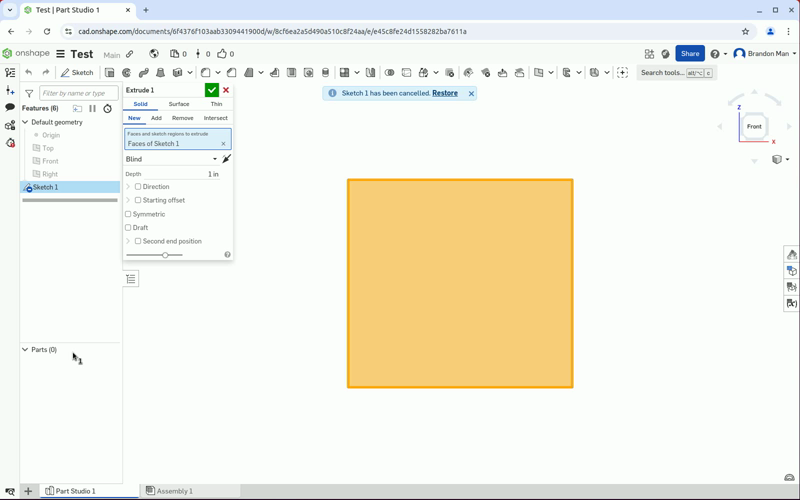
mouse_move(143, 106)
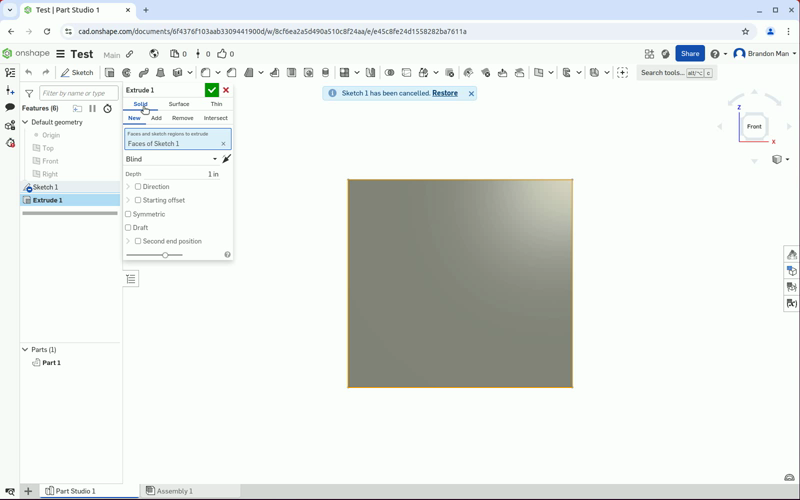
click(143, 106)
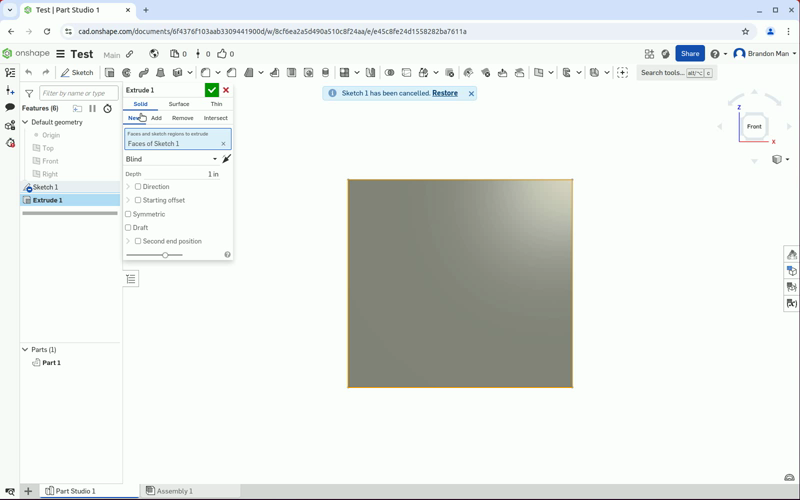
mouse_move(137, 120)
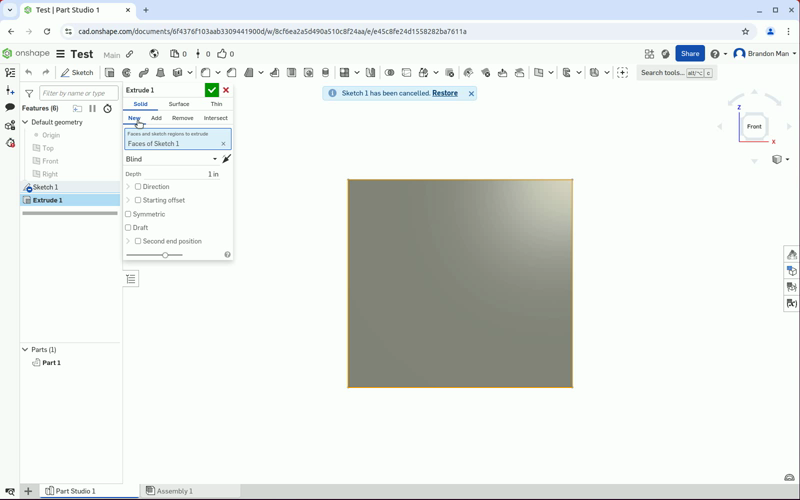
click(137, 120)
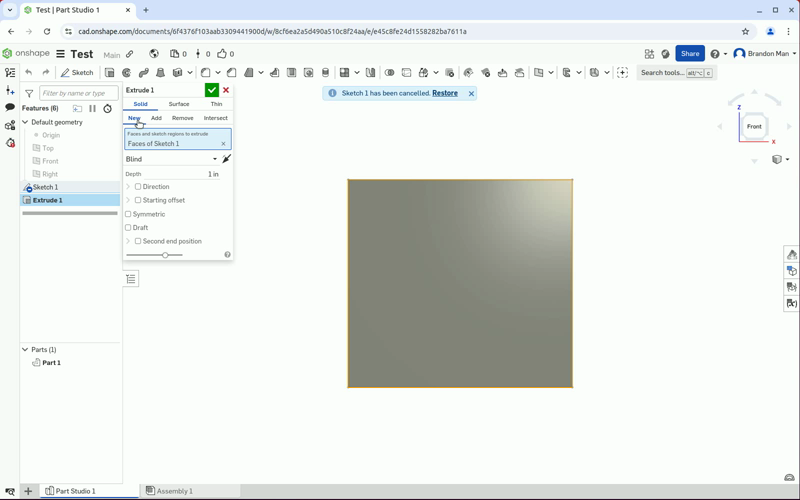
key(tab, 4)
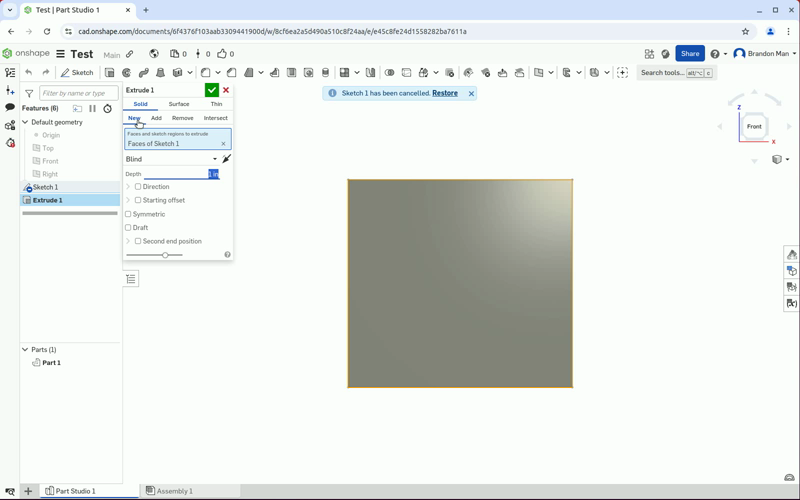
text(16.609)
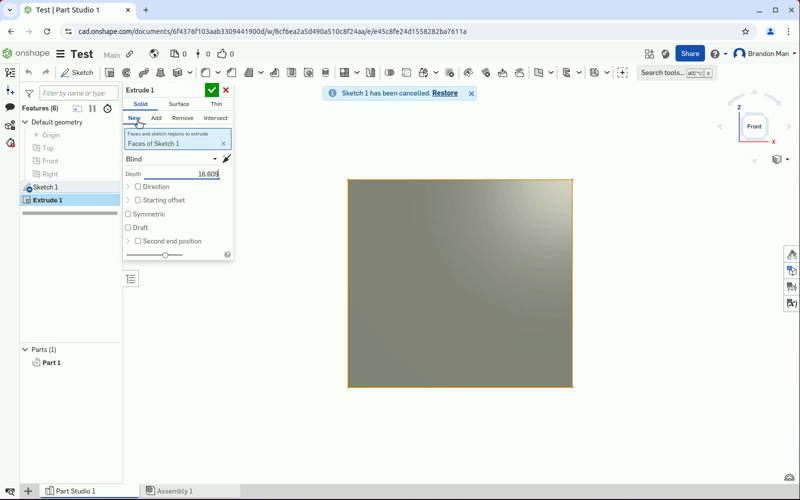
key(enter)
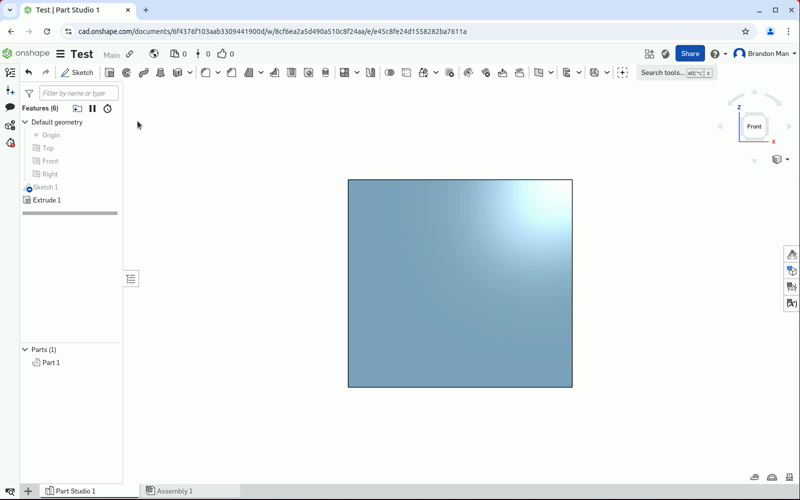
key(shift+h)
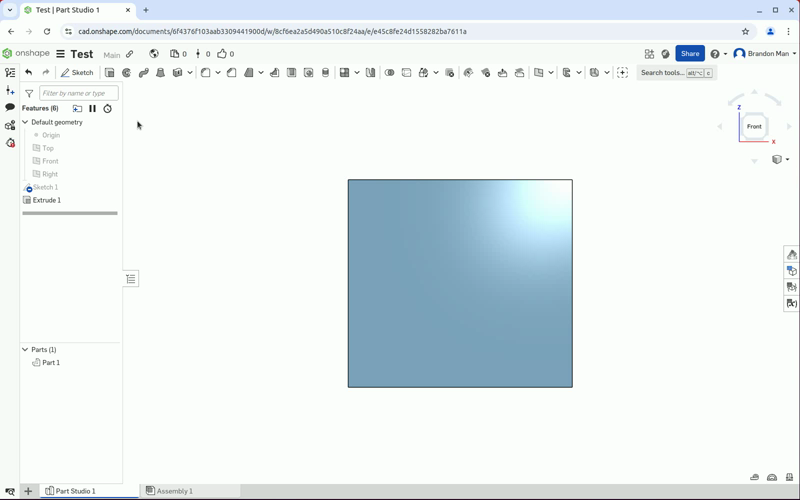
key(shift+h)
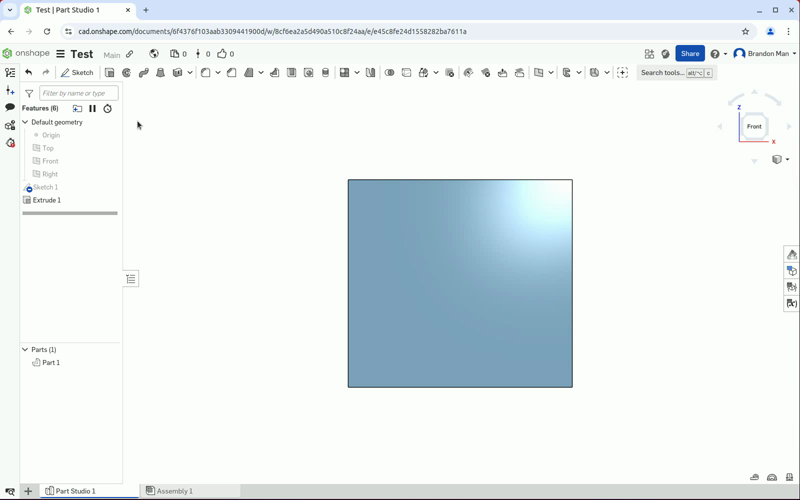
mouse_move(73, 189)
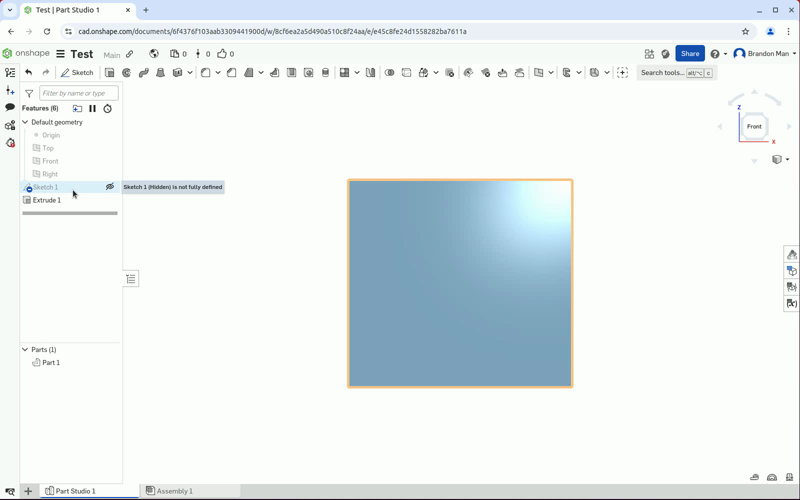
click(73, 189)
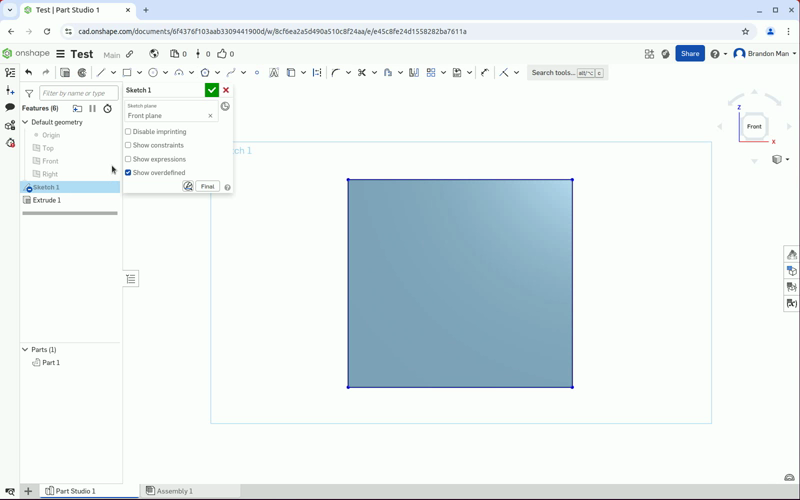
mouse_move(229, 92)
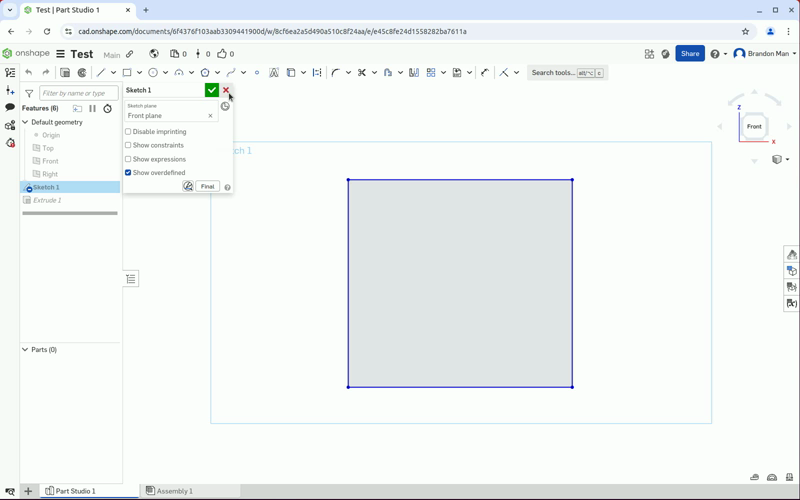
click(229, 92)
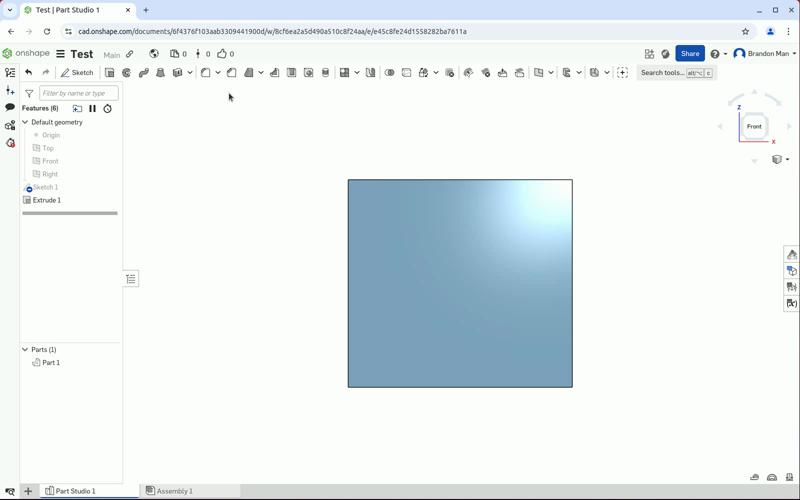
mouse_move(541, 75)
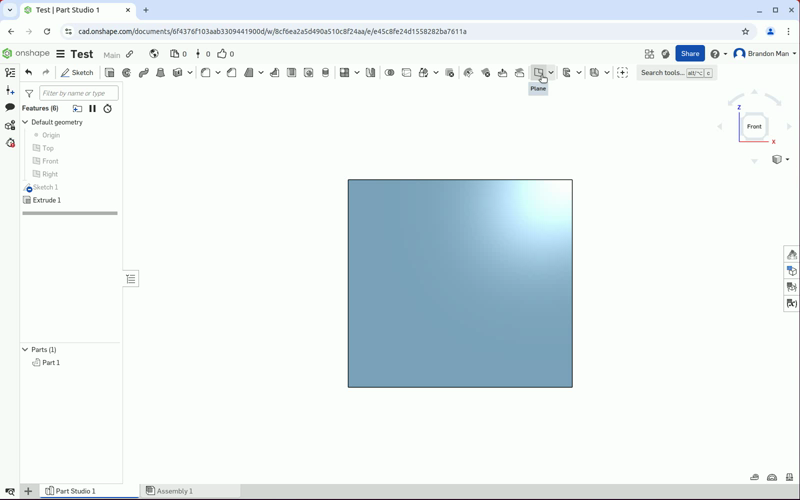
click(541, 75)
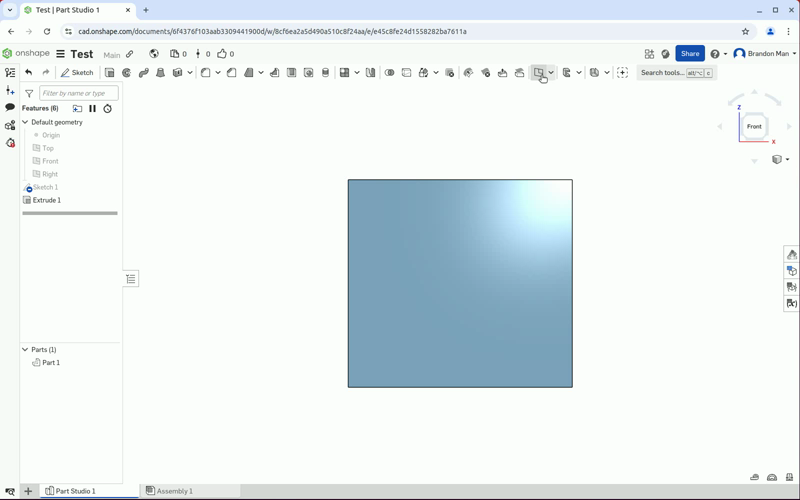
mouse_move(73, 163)
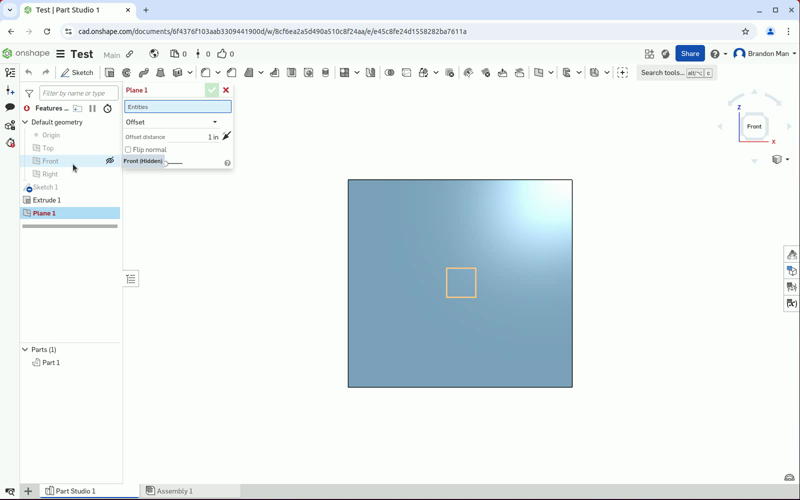
click(73, 163)
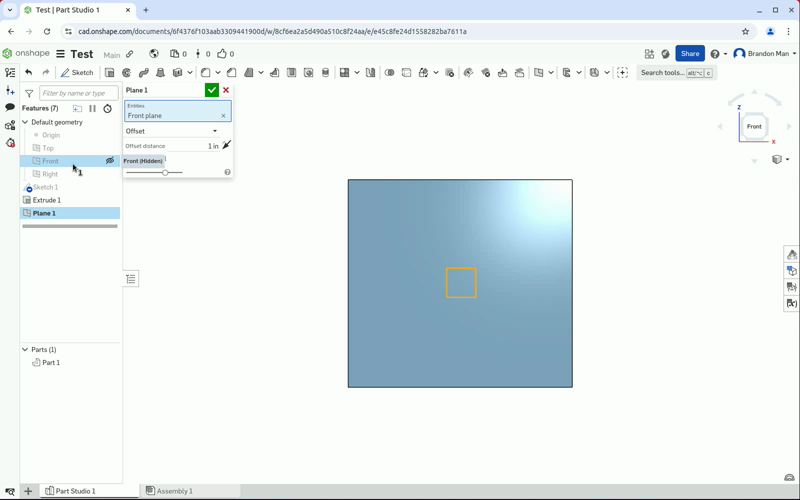
key(tab, 2)
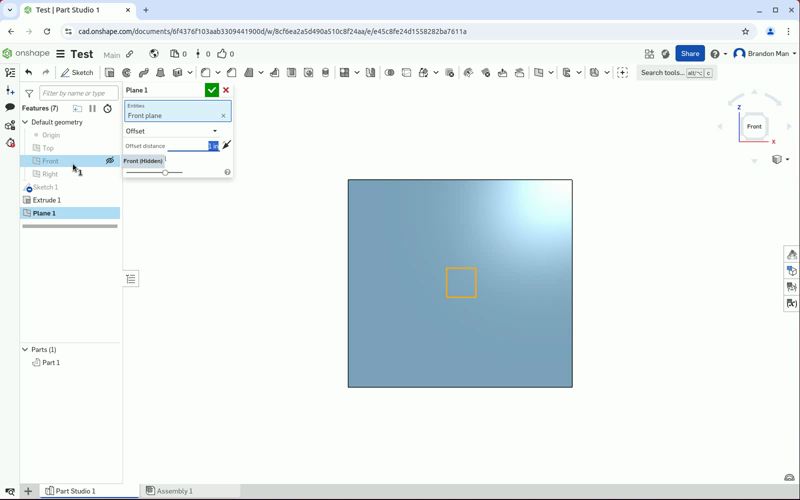
text(16.607)
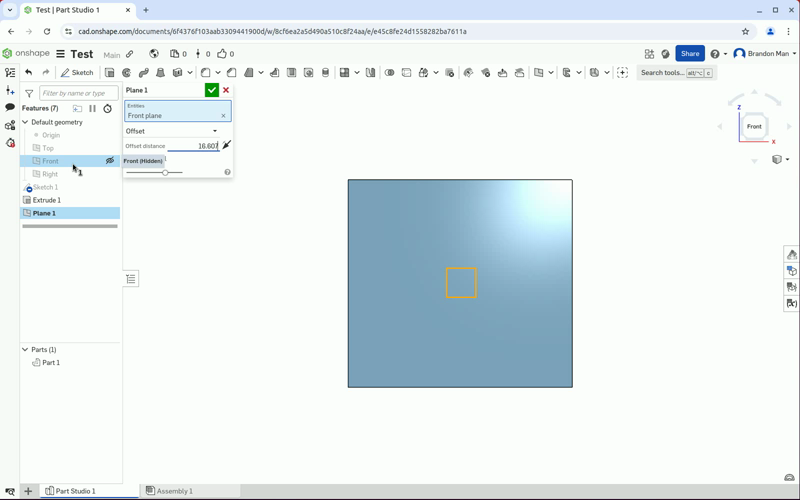
key(enter, 2)
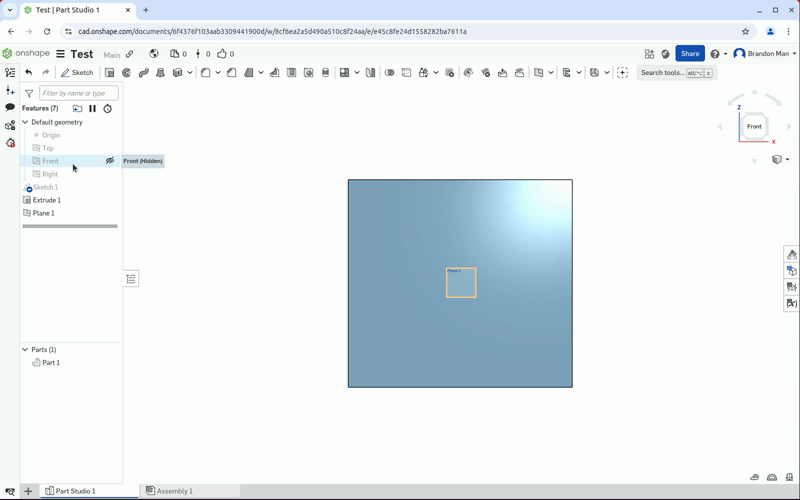
key(shift+s)
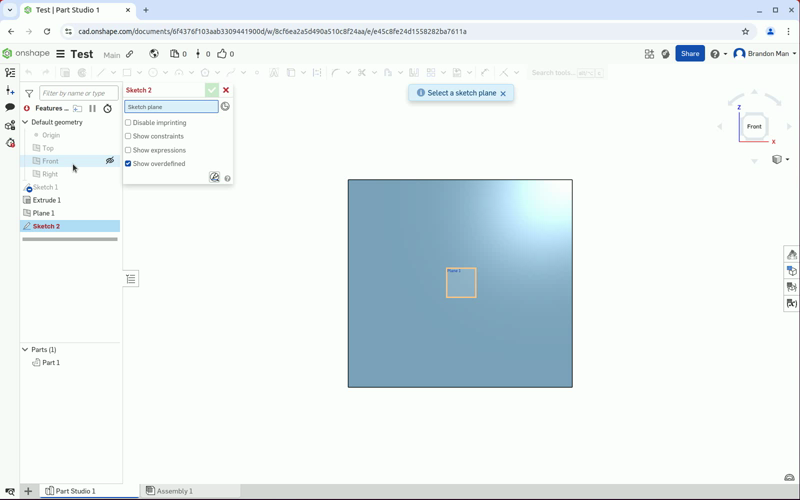
mouse_move(73, 215)
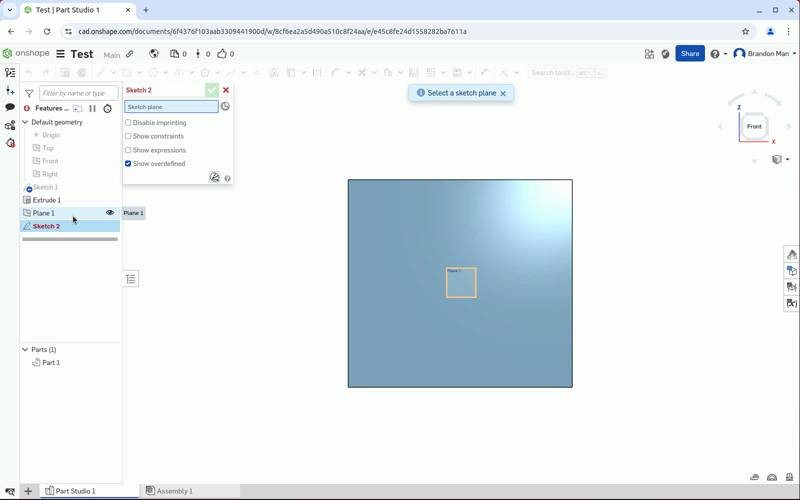
click(73, 215)
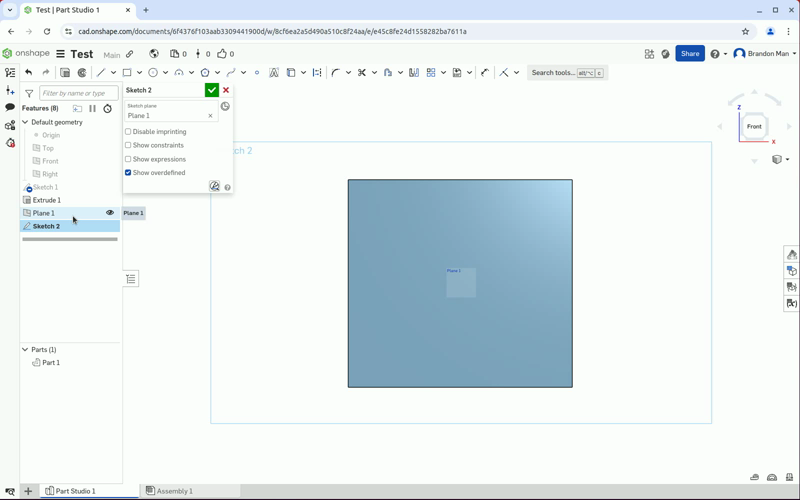
mouse_move(73, 352)
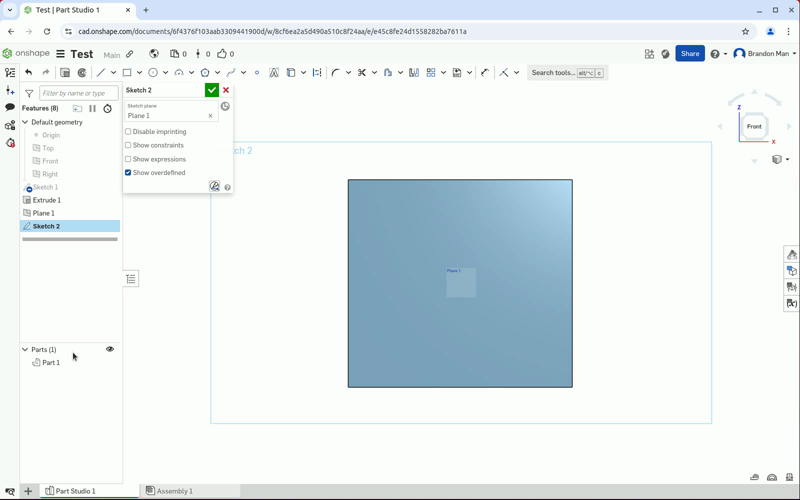
key(y)
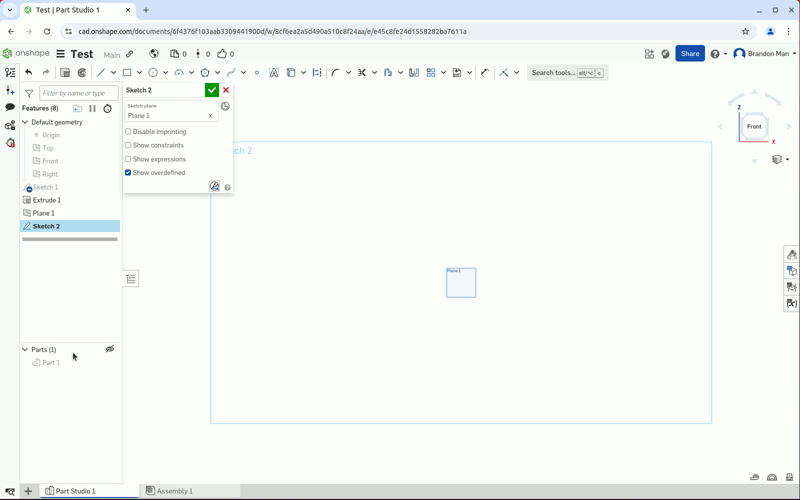
key(l)
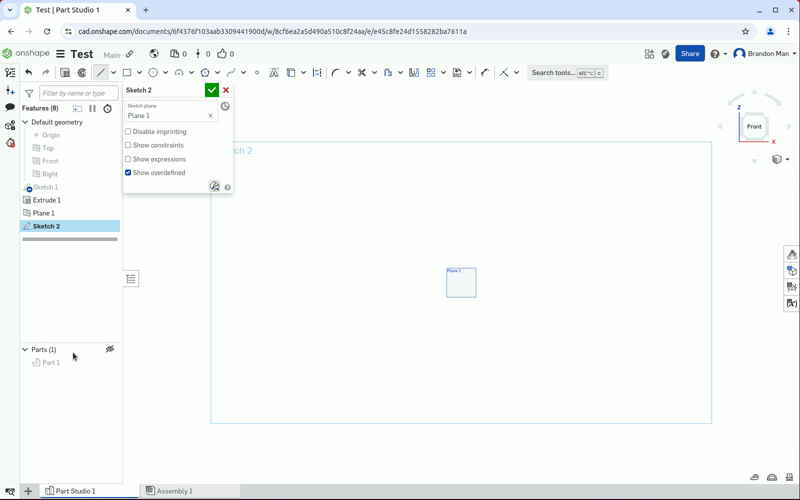
key_down(shift)
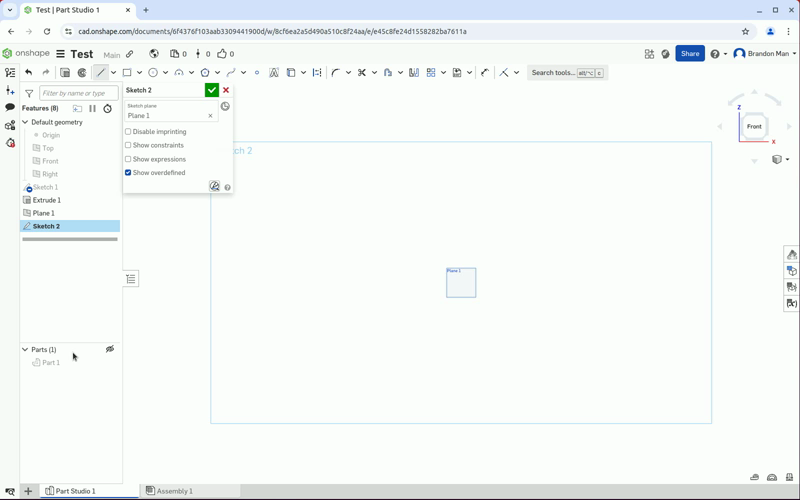
mouse_move(396, 363)
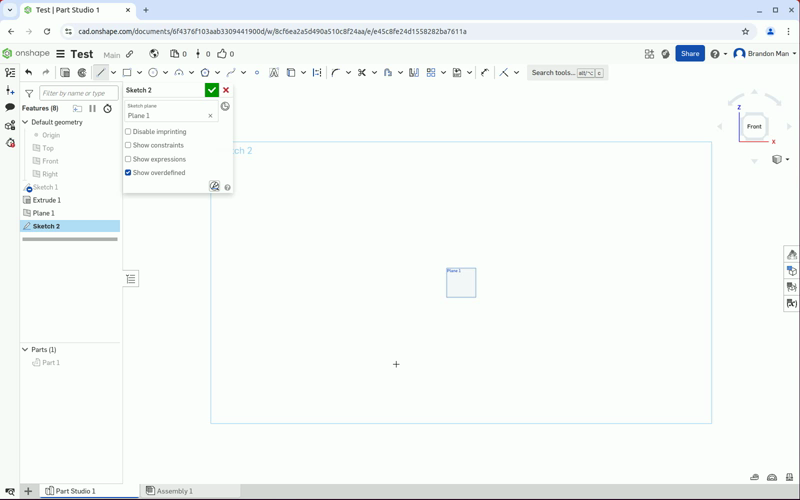
click(396, 363)
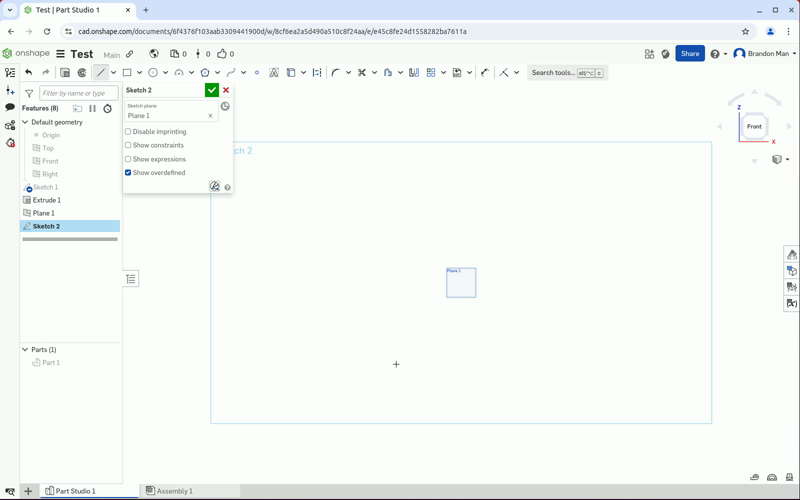
key_up(shift)
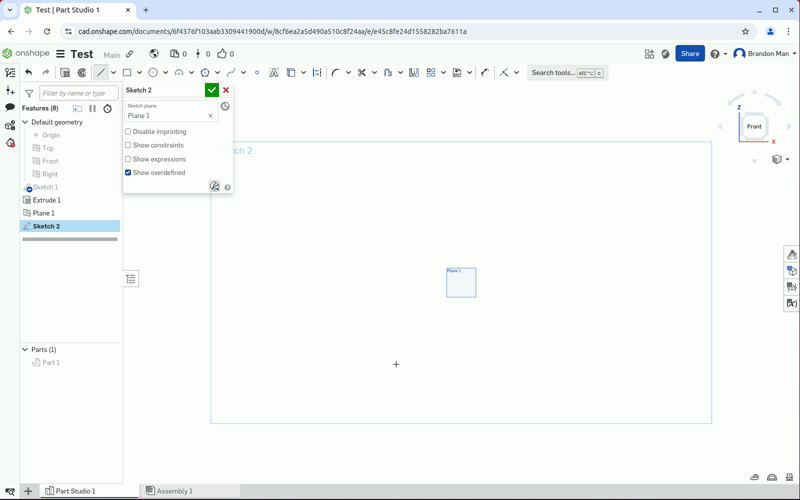
key_down(shift)
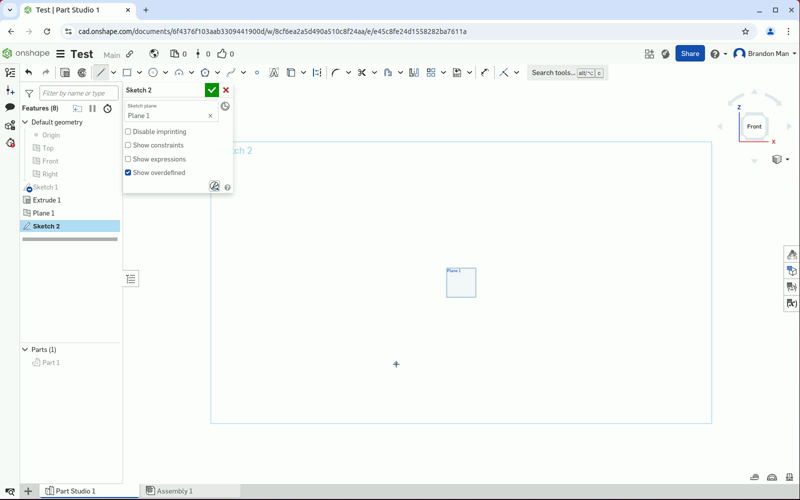
mouse_move(524, 363)
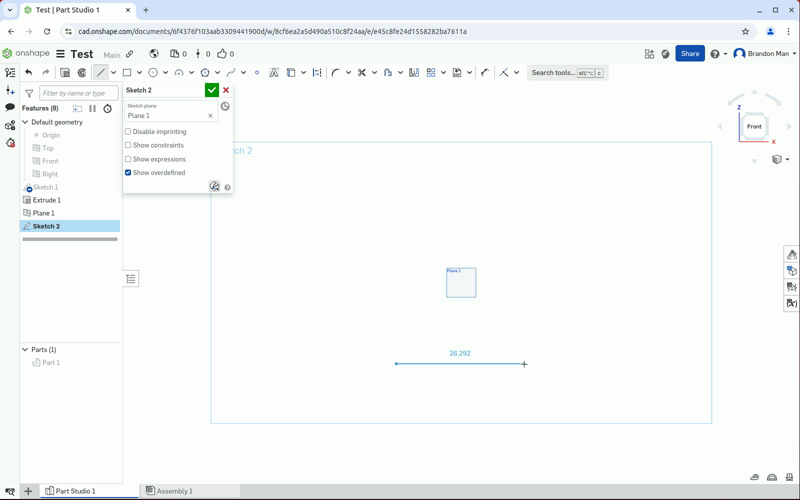
click(524, 363)
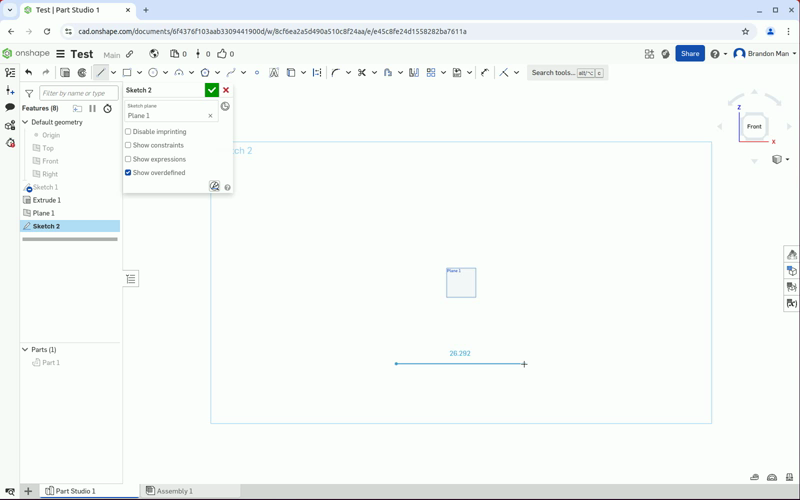
key_up(shift)
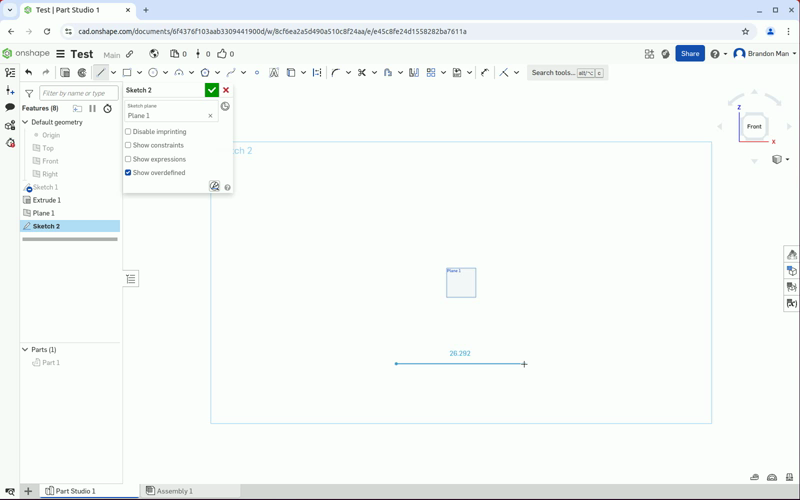
key_down(shift)
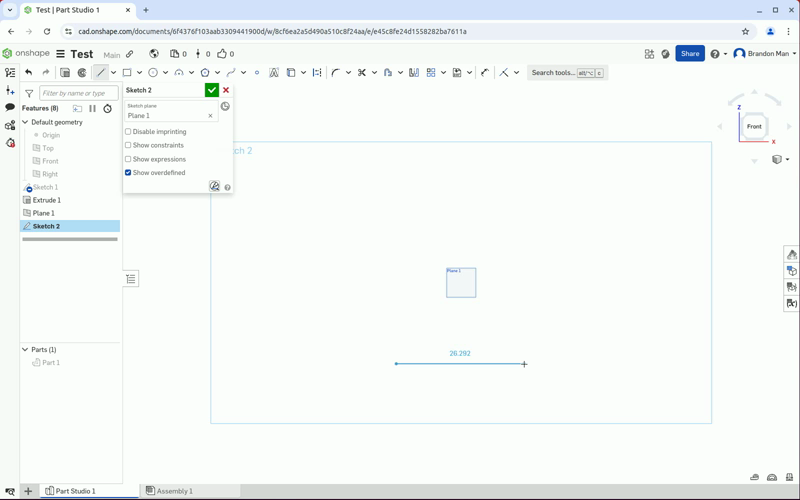
mouse_move(524, 203)
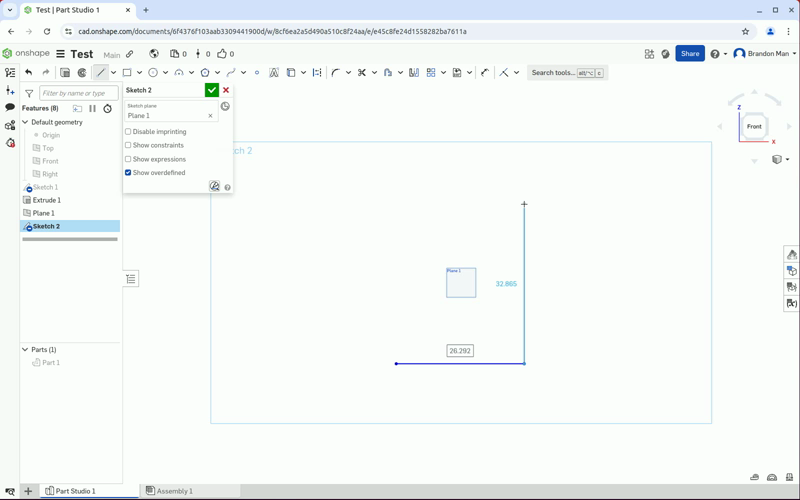
click(524, 203)
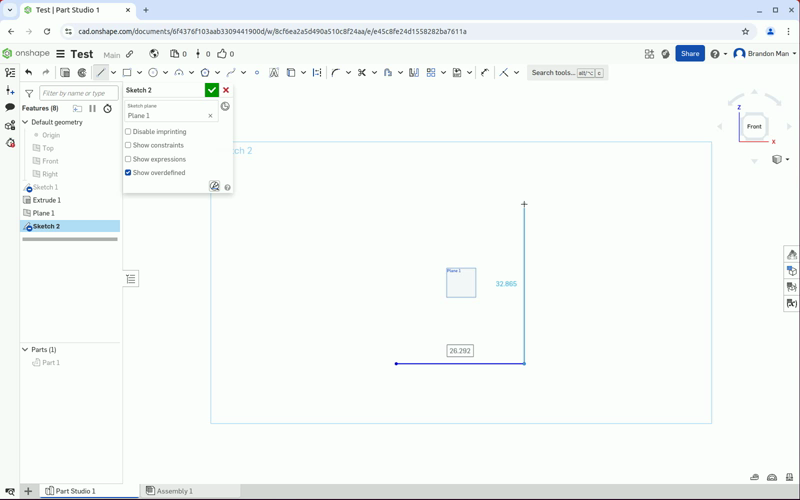
key_up(shift)
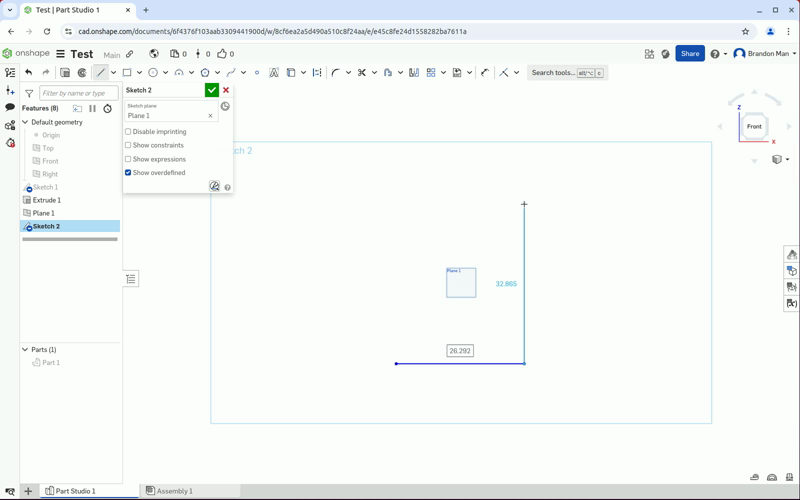
key_down(shift)
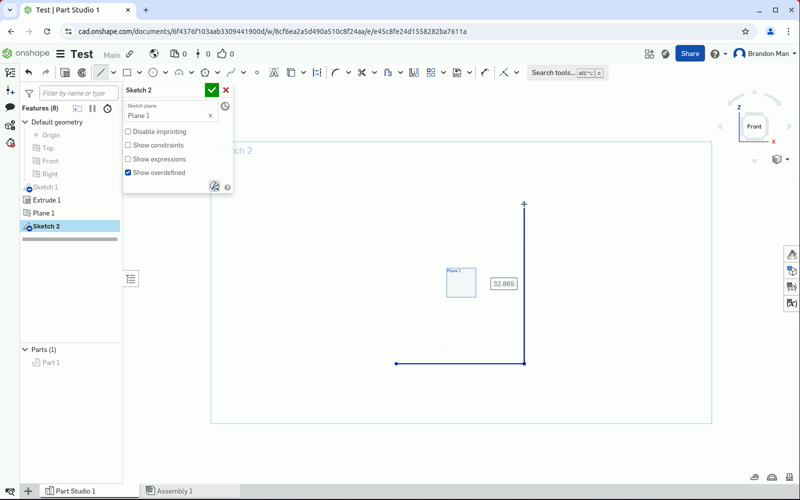
mouse_move(396, 203)
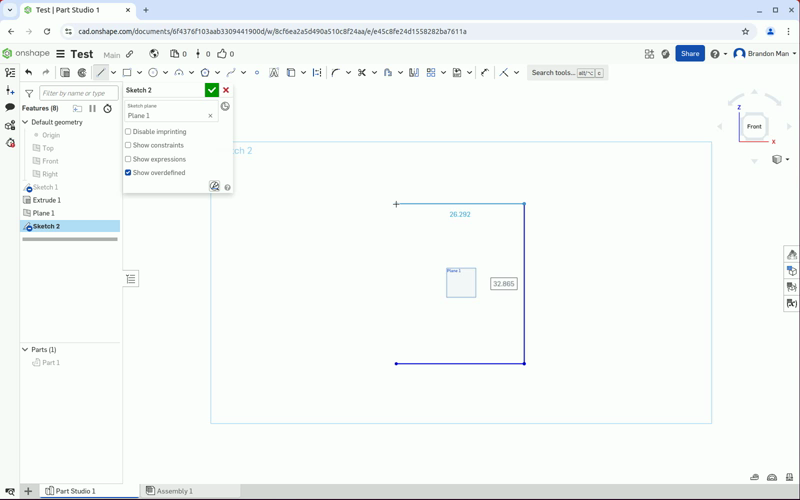
click(396, 203)
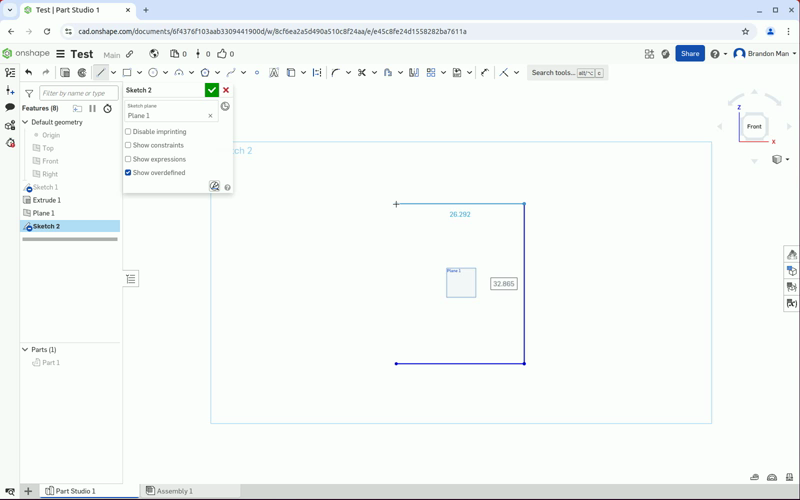
key_up(shift)
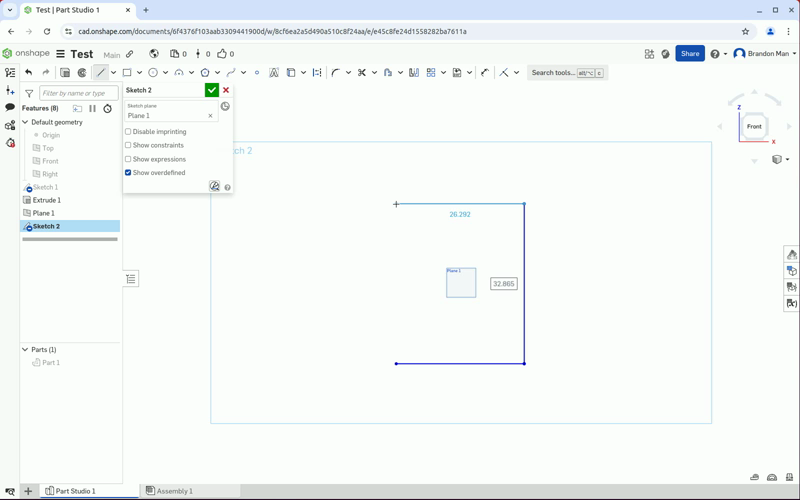
key_down(shift)
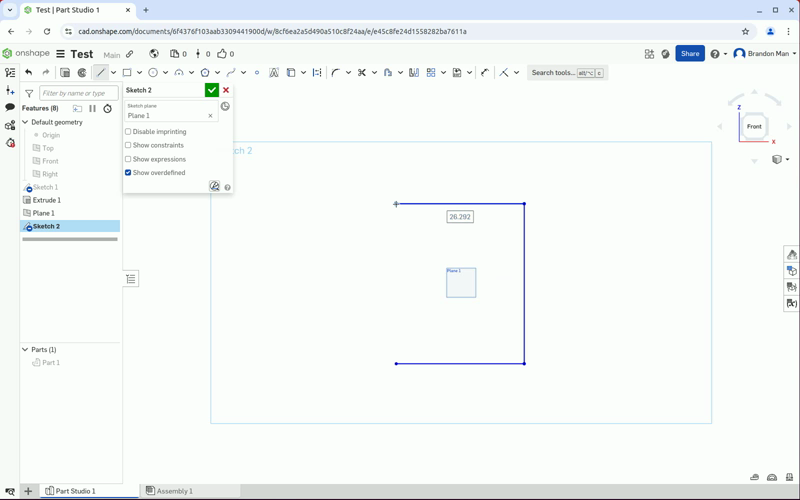
mouse_move(396, 363)
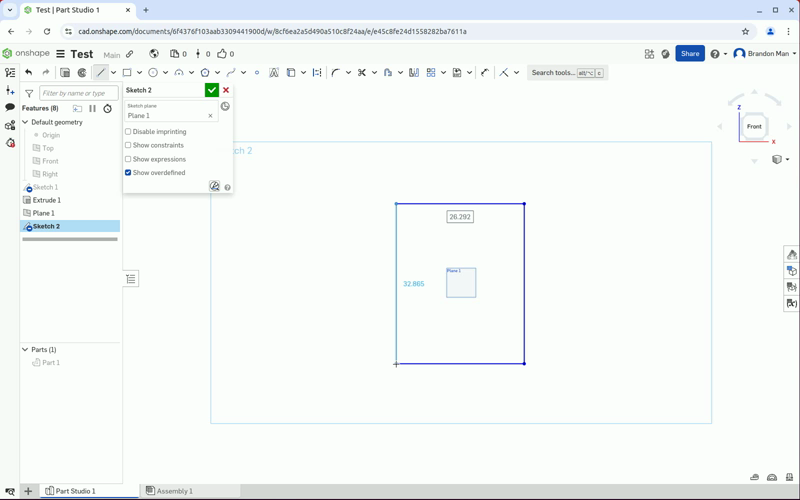
key_up(shift)
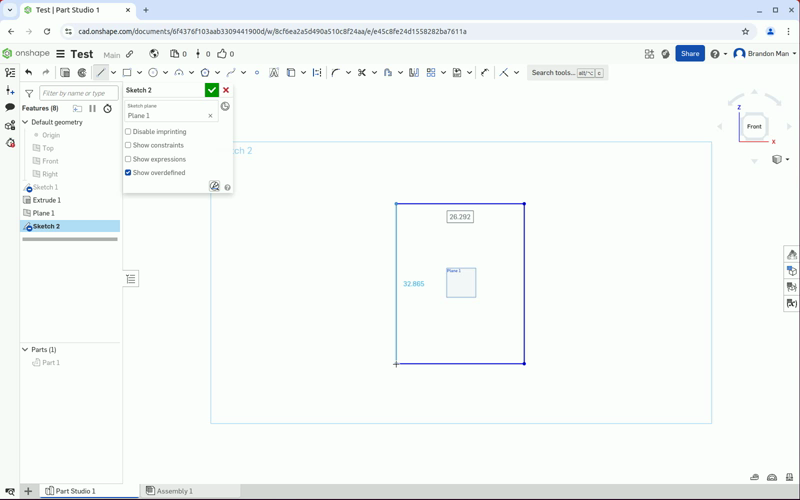
click(396, 363)
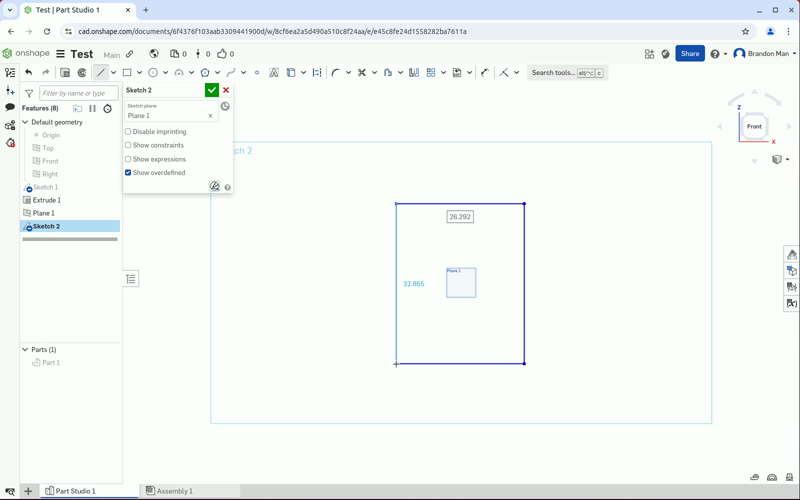
key(esc)
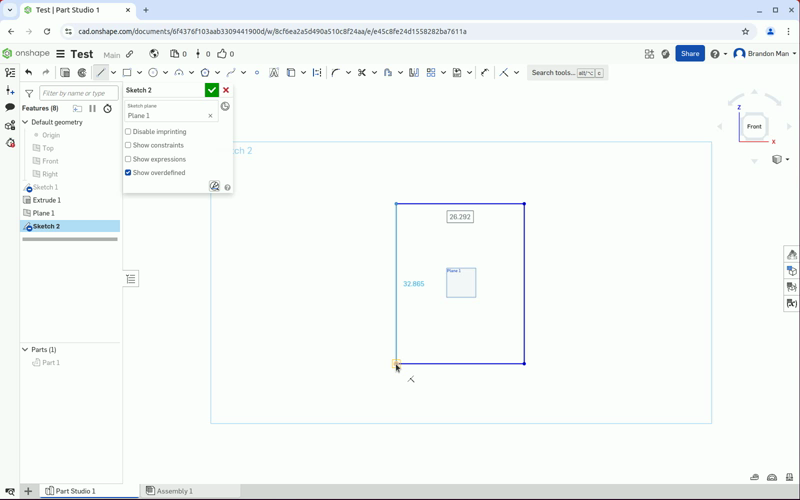
mouse_move(436, 236)
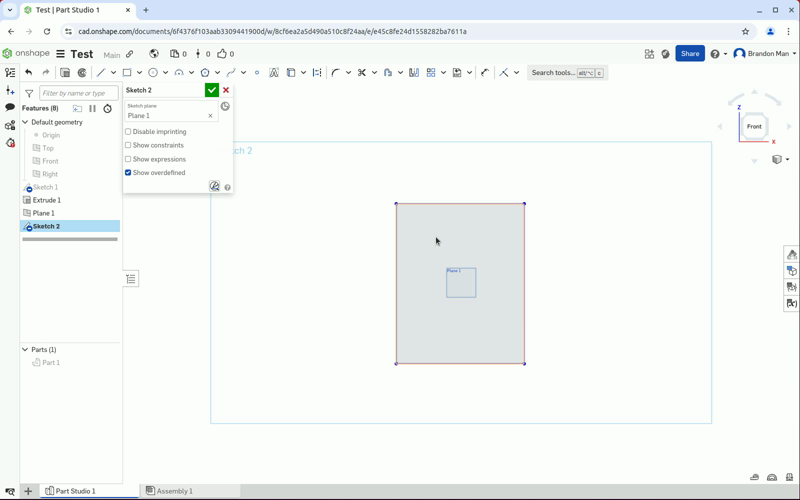
click(436, 236)
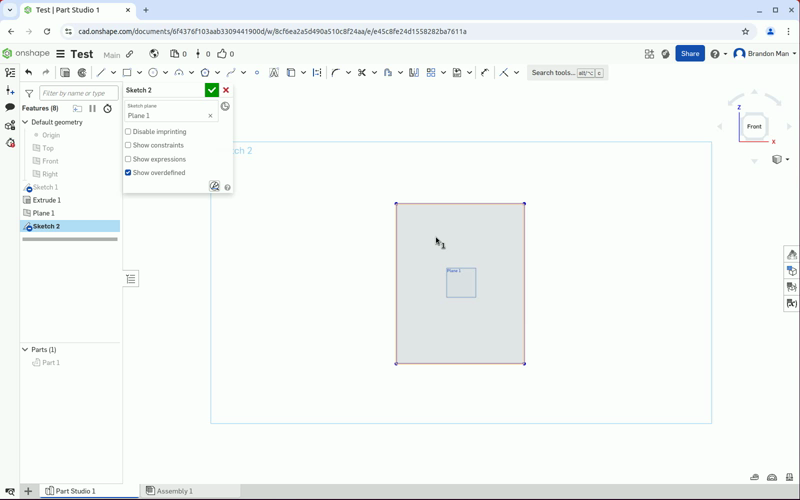
mouse_move(73, 352)
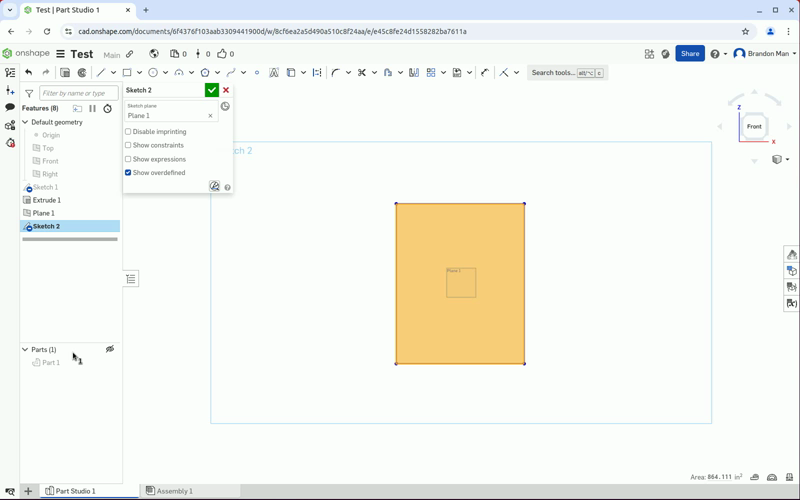
key(shift+y)
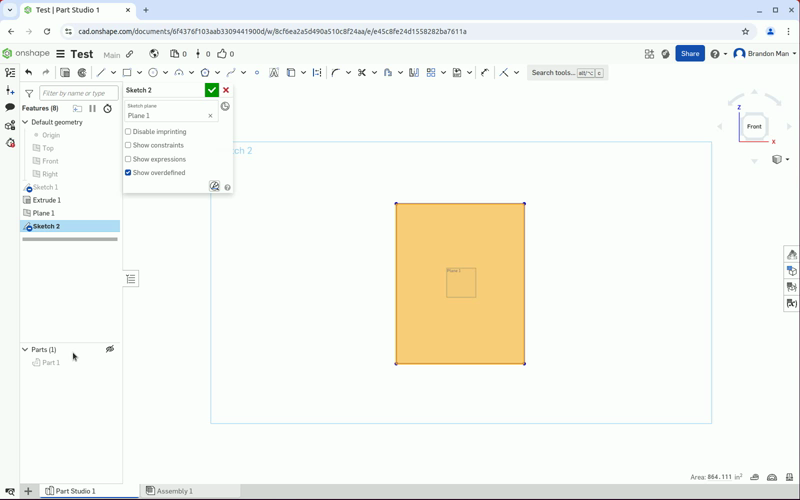
key(shift+e)
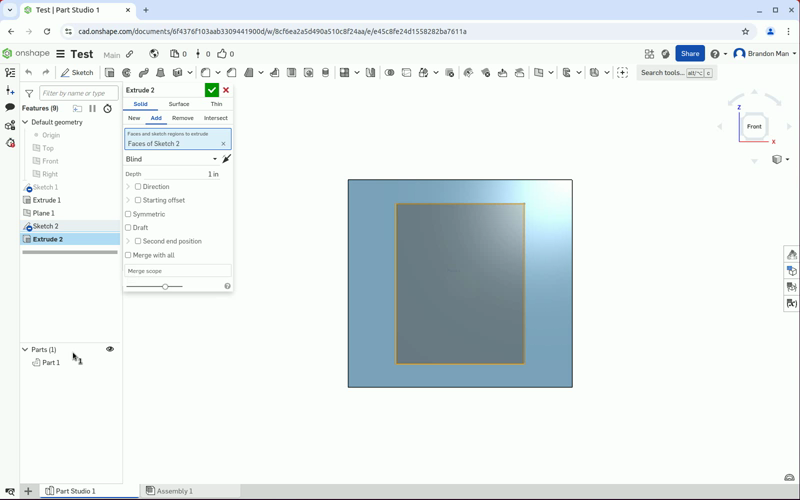
mouse_move(143, 106)
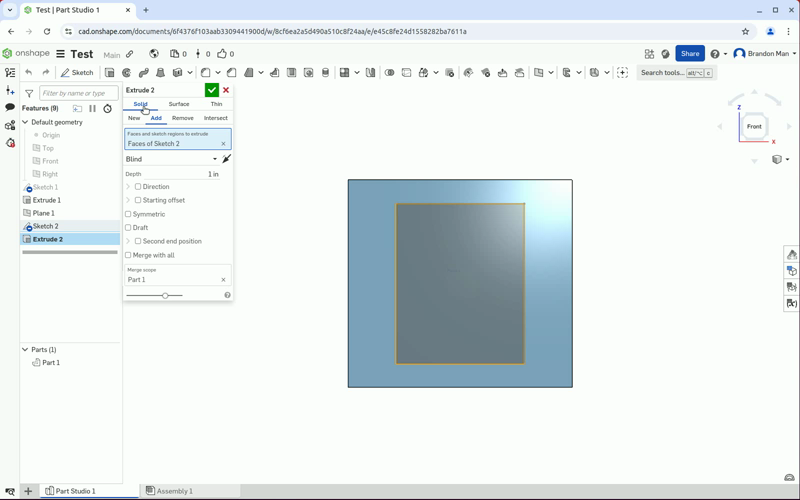
click(143, 106)
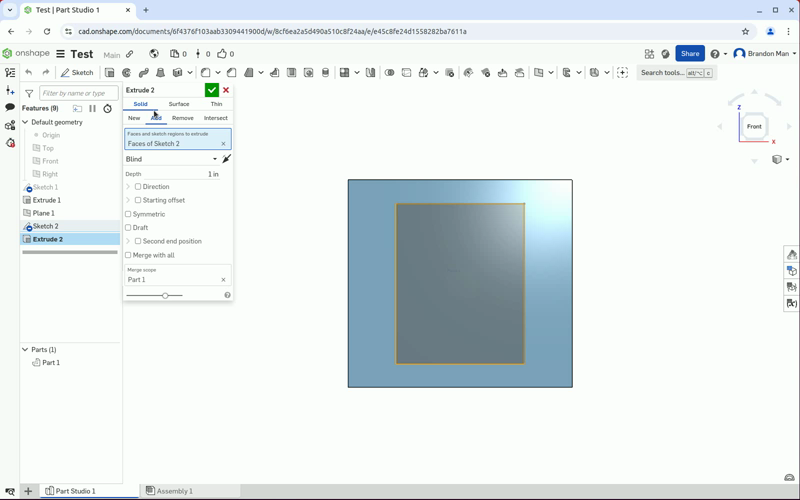
mouse_move(186, 120)
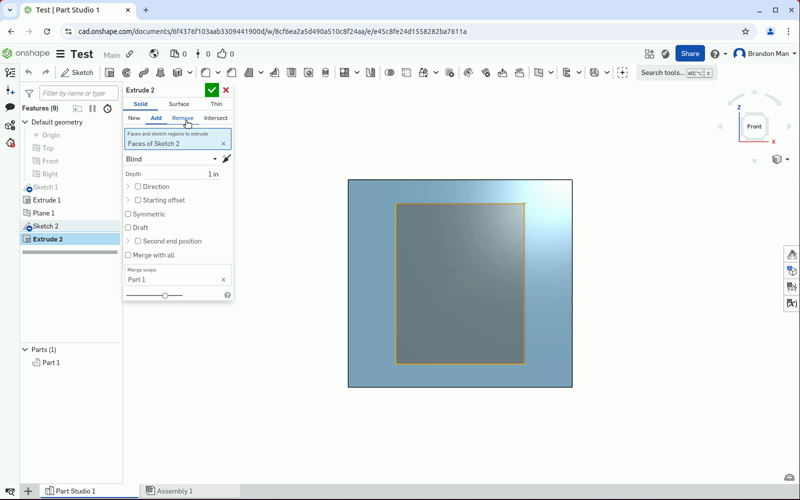
click(186, 120)
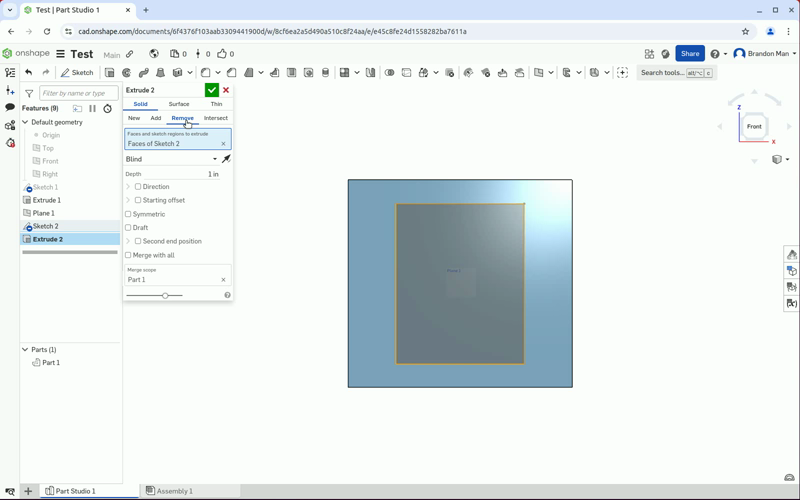
key(tab, 4)
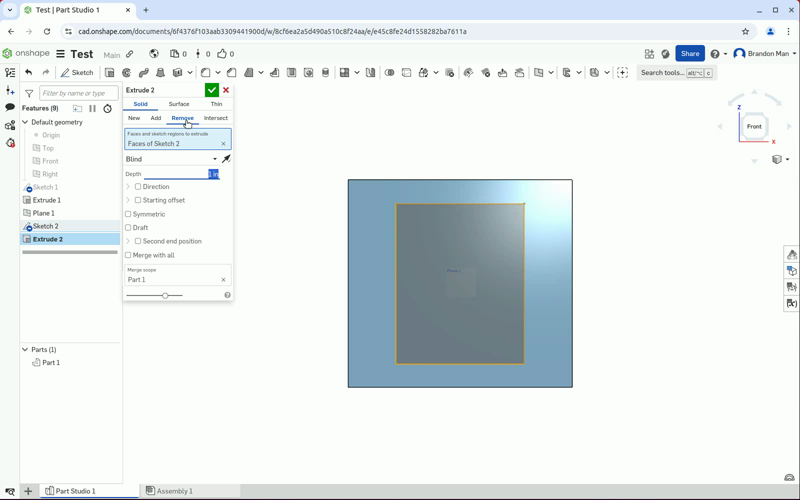
text(13.239)
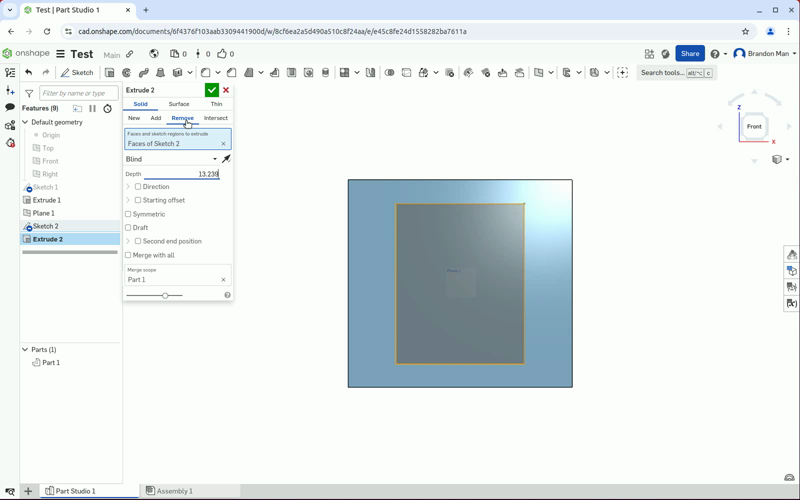
key(tab, 6)
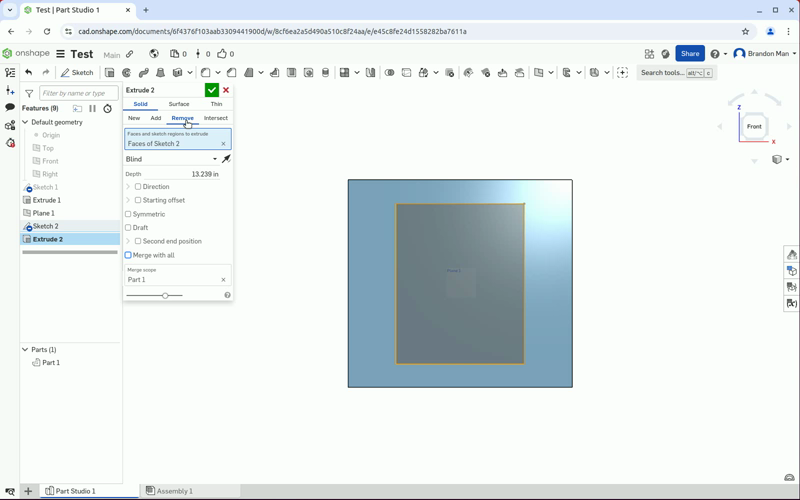
key(space)
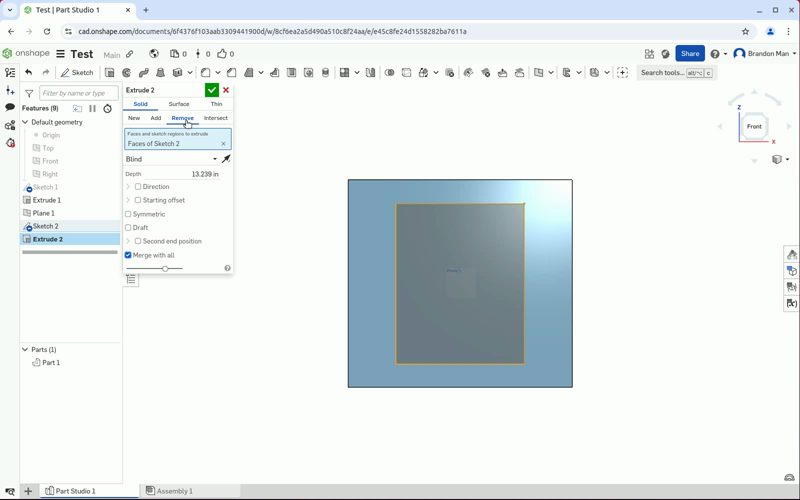
key(enter)
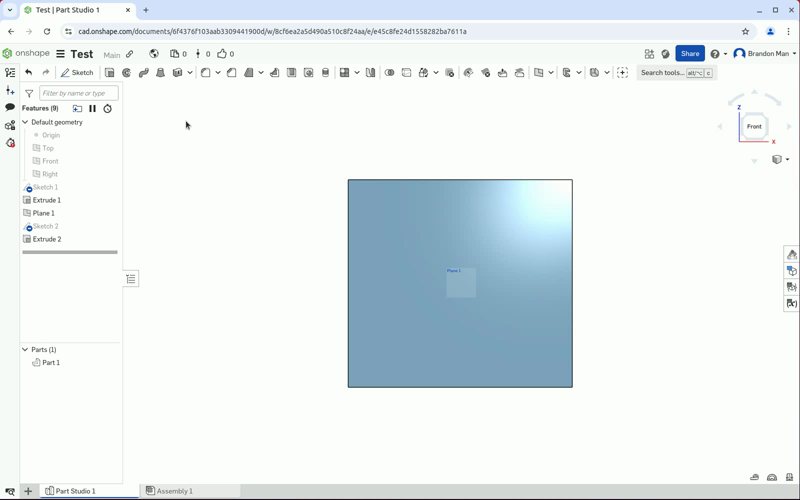
key(shift+h)
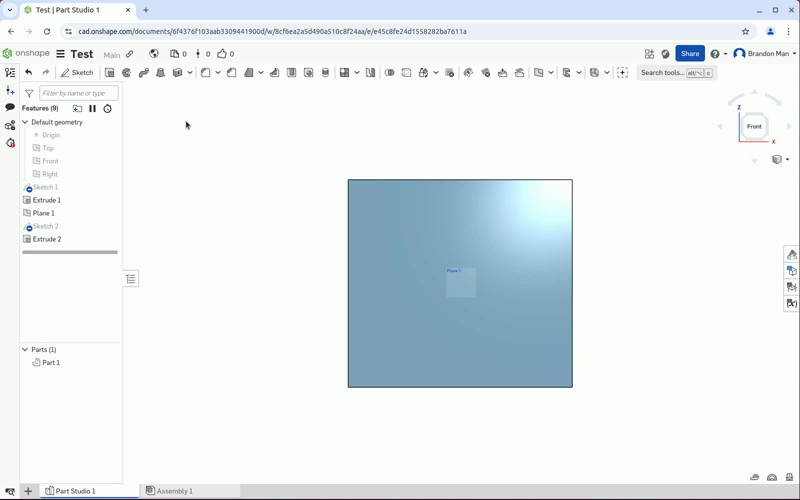
key(shift+h)
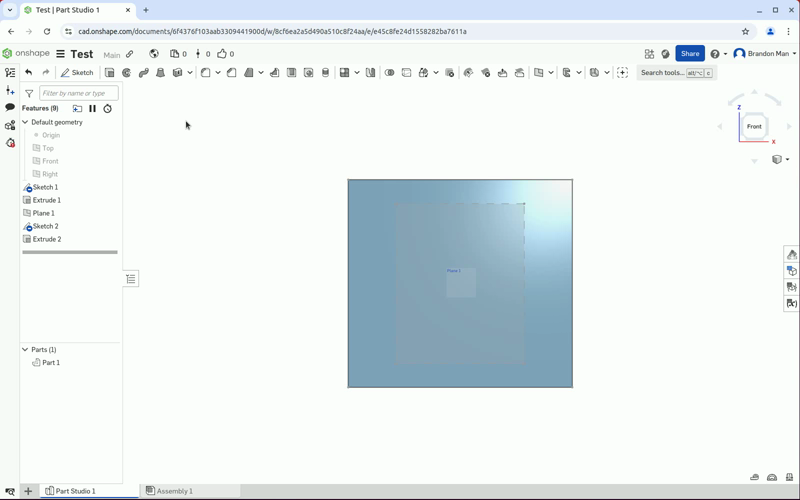
key(shift+7)
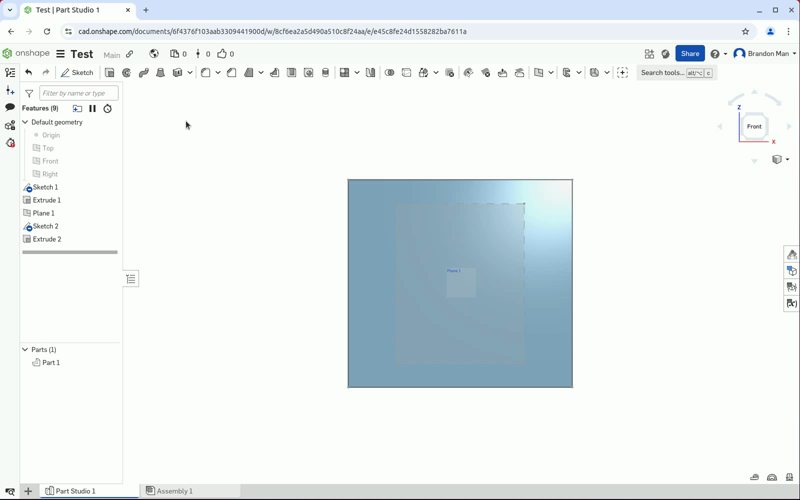
key(left, 2)
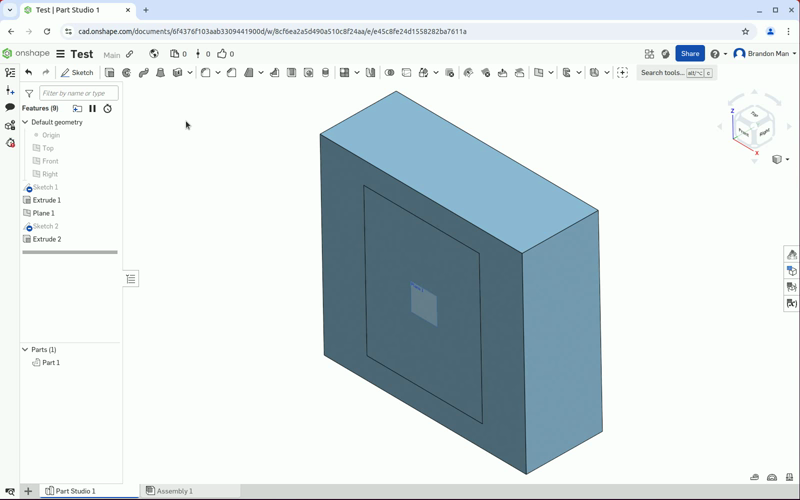
key(down, 2)
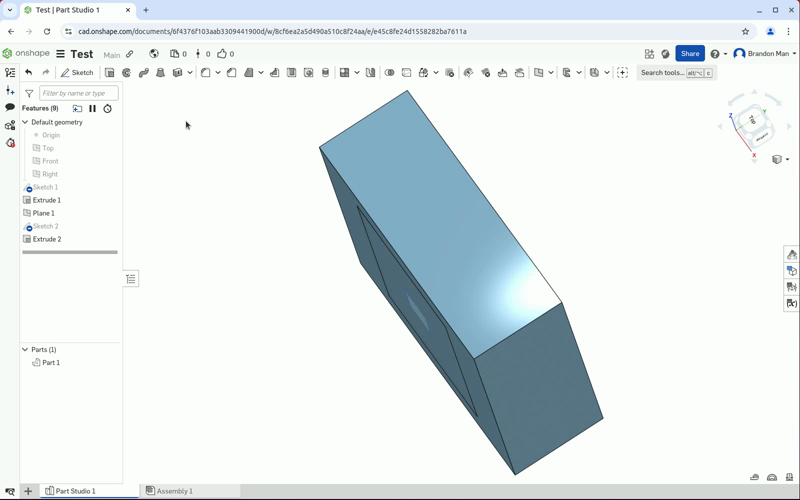
key(up, 2)
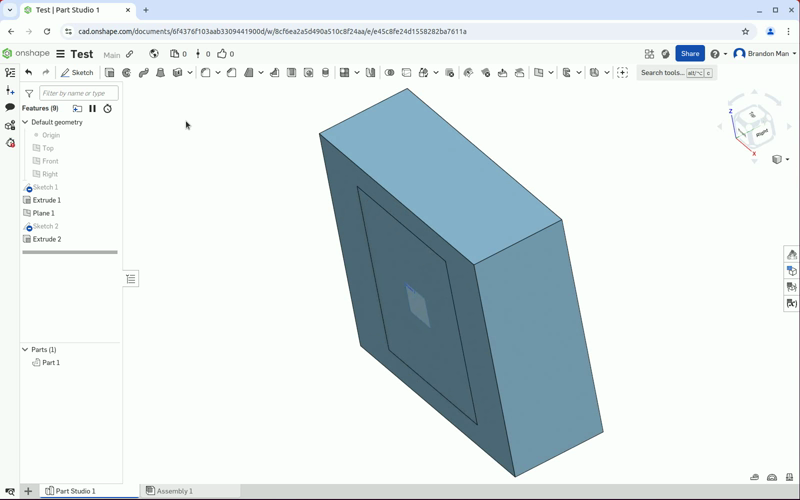
key(right, 2)
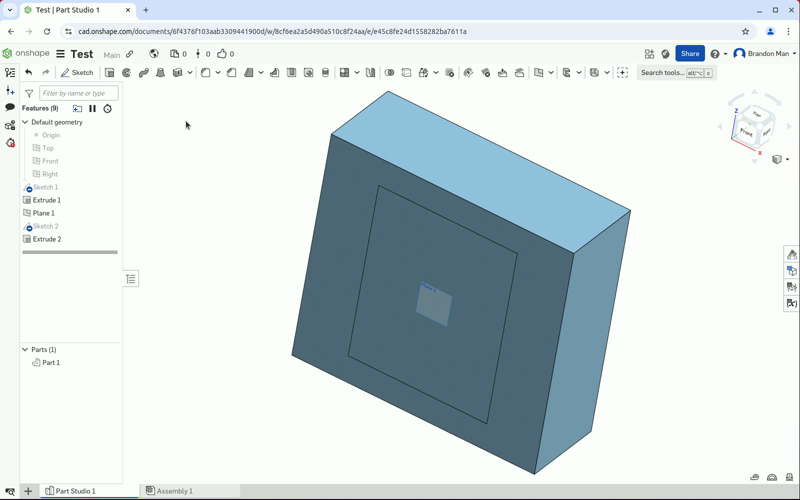
mouse_move(73, 189)
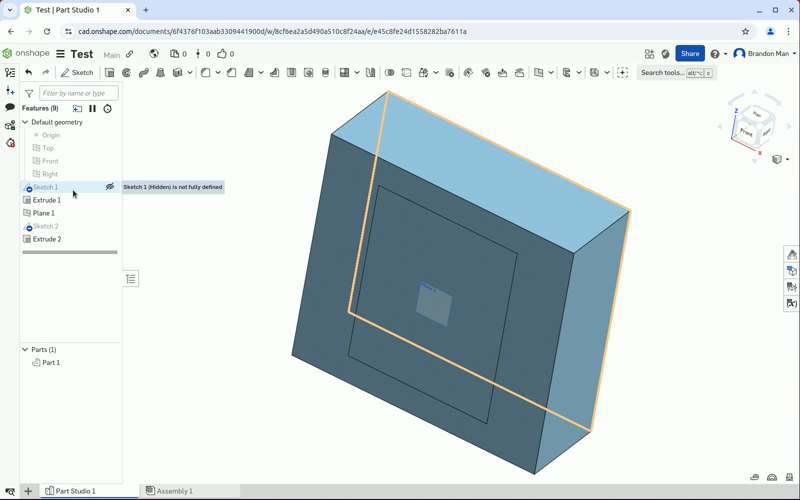
click(73, 189)